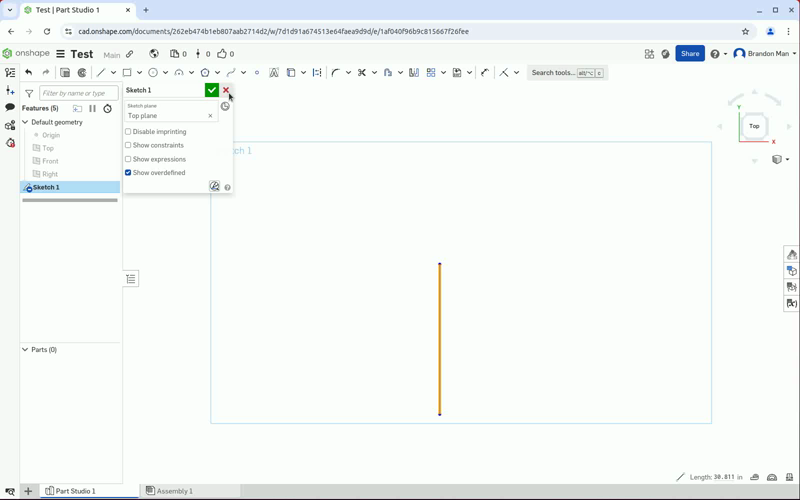
key(shift+h)
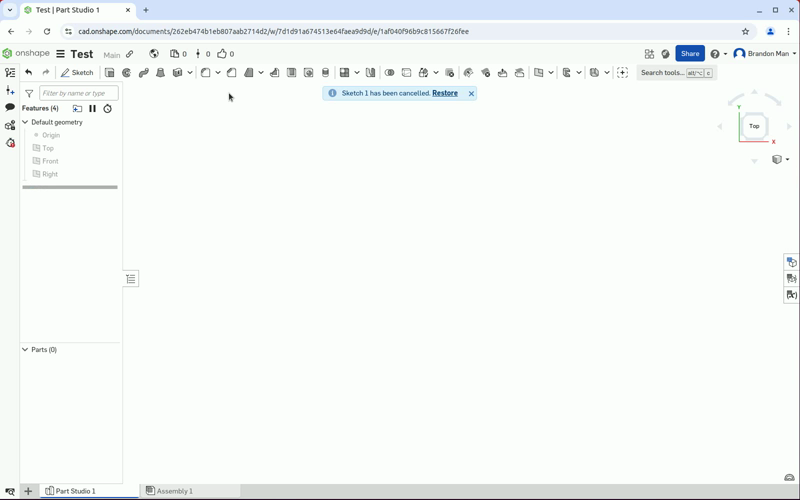
mouse_move(73, 352)
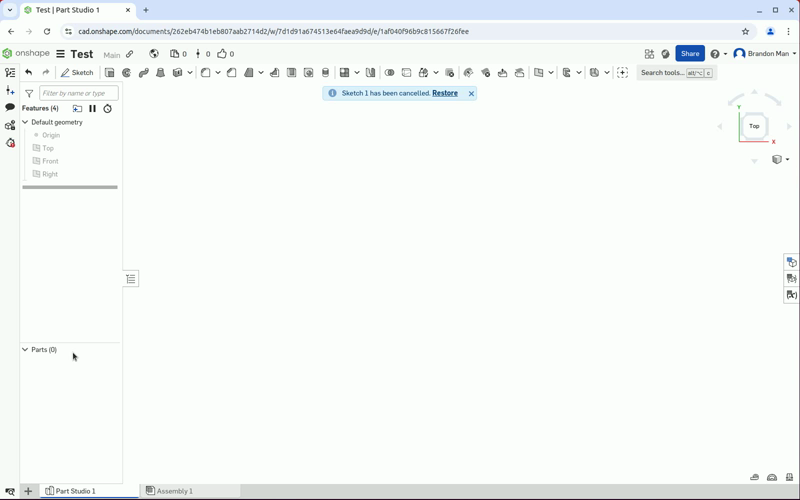
key(y)
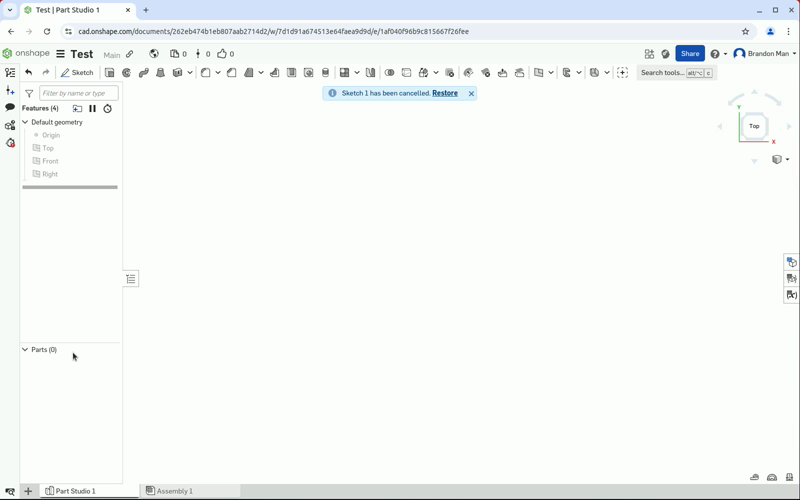
key(shift+p)
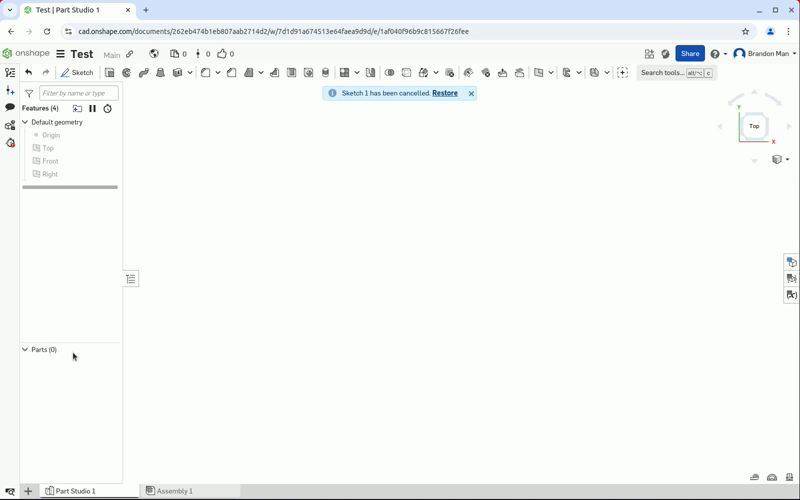
key(space)
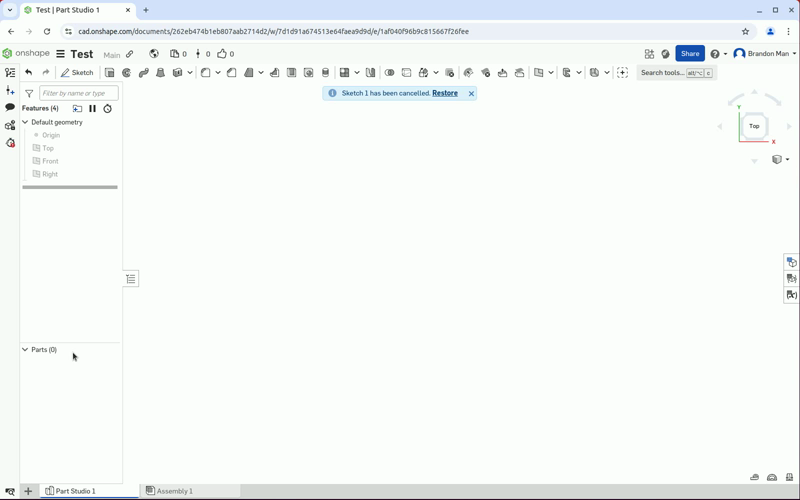
key_down(shift)
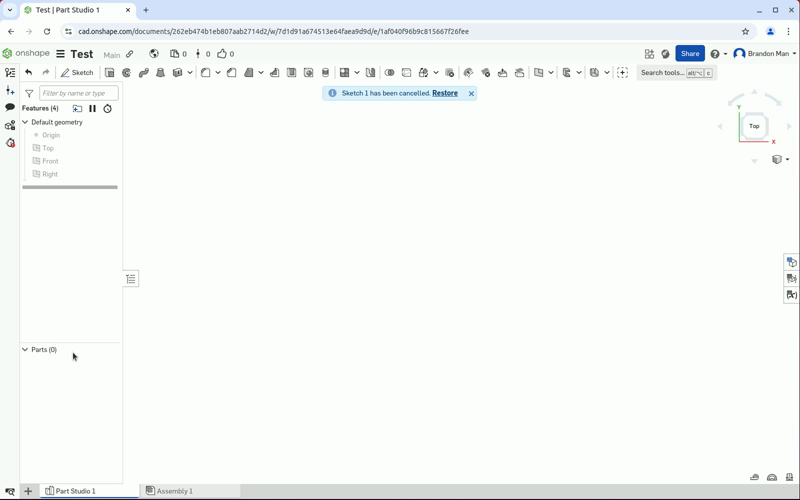
key(up)
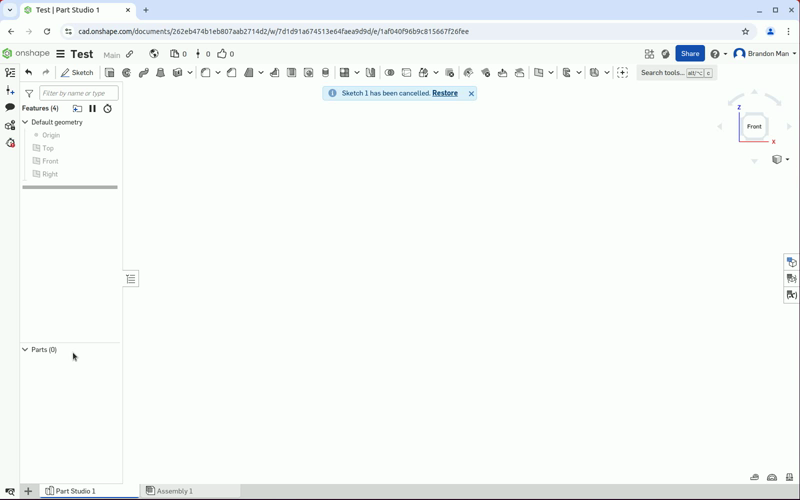
key_up(shift)
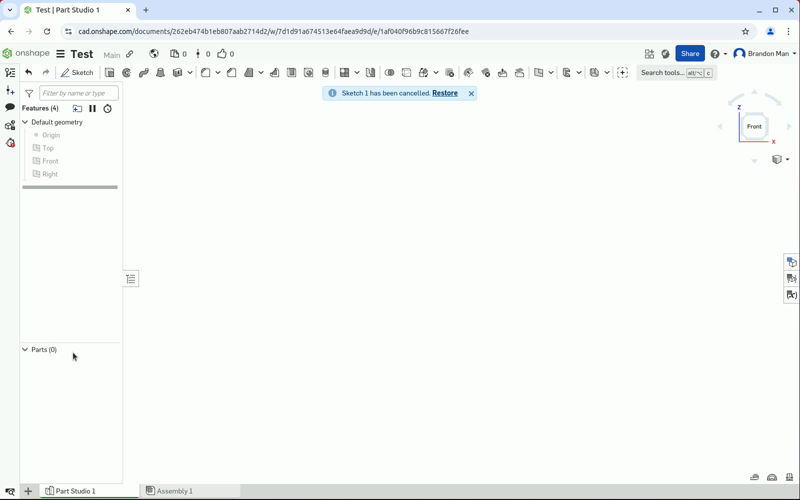
mouse_move(73, 352)
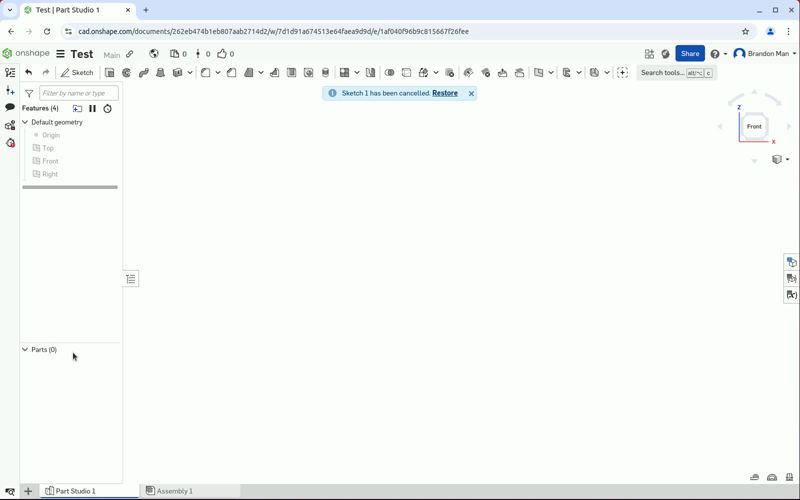
key(shift+y)
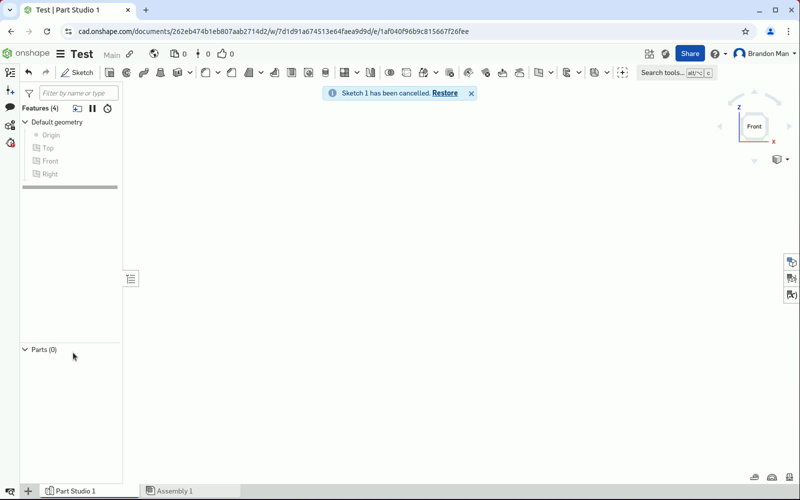
key(shift+s)
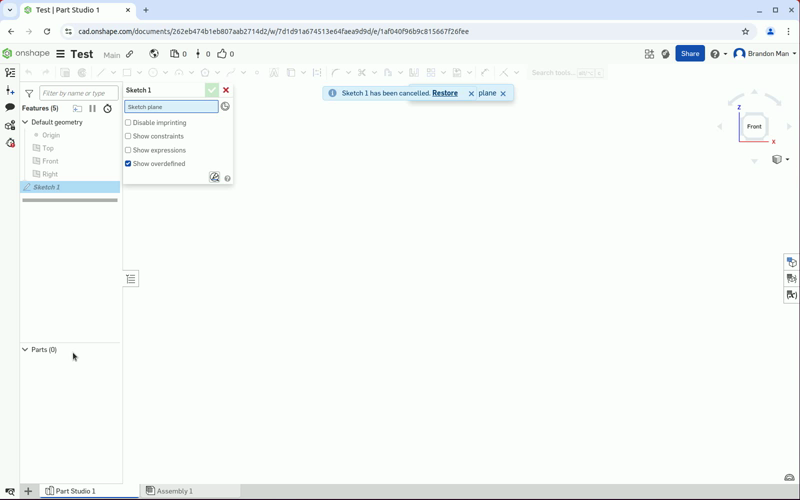
mouse_move(73, 163)
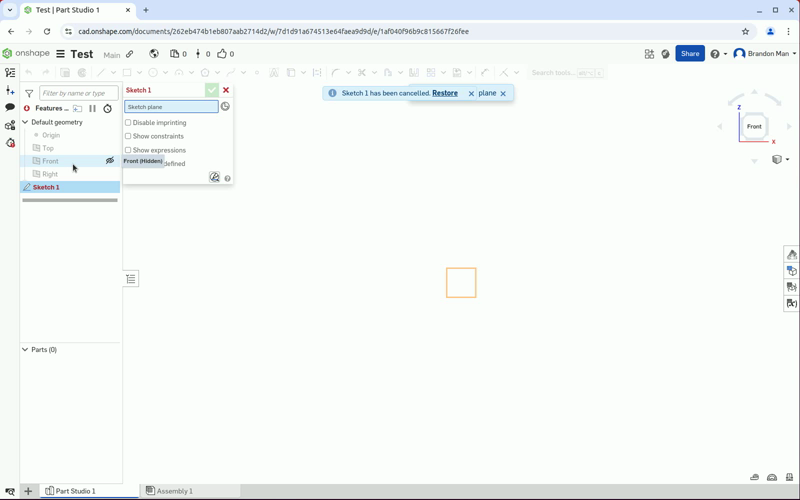
click(73, 163)
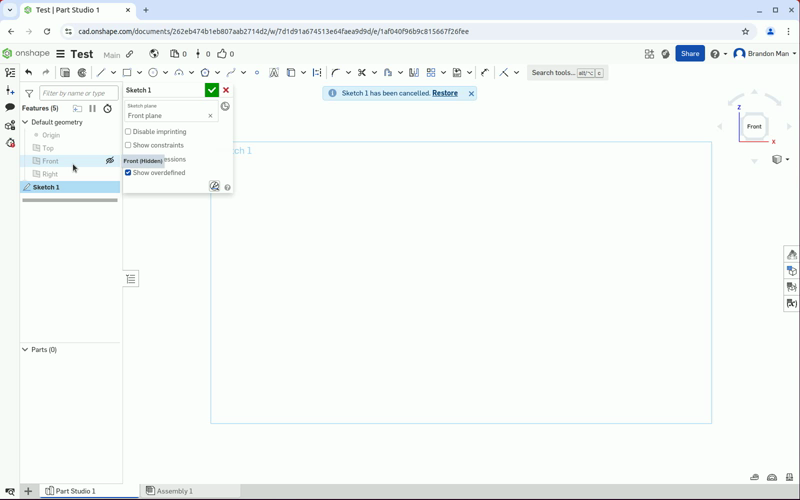
mouse_move(73, 352)
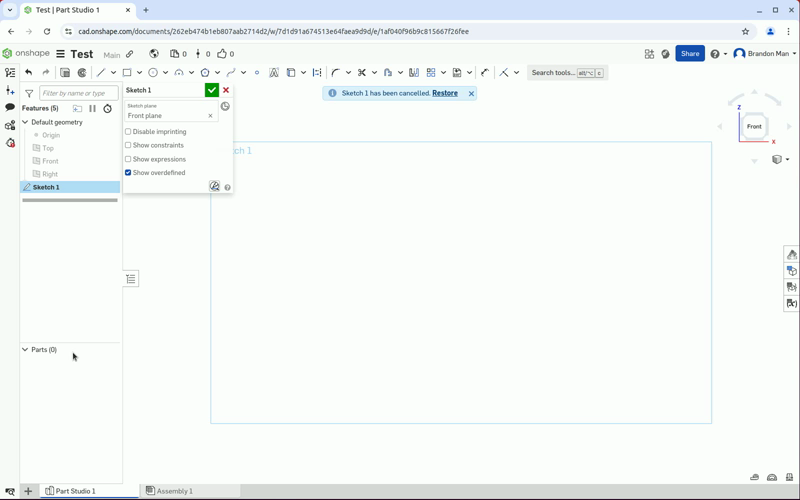
key(y)
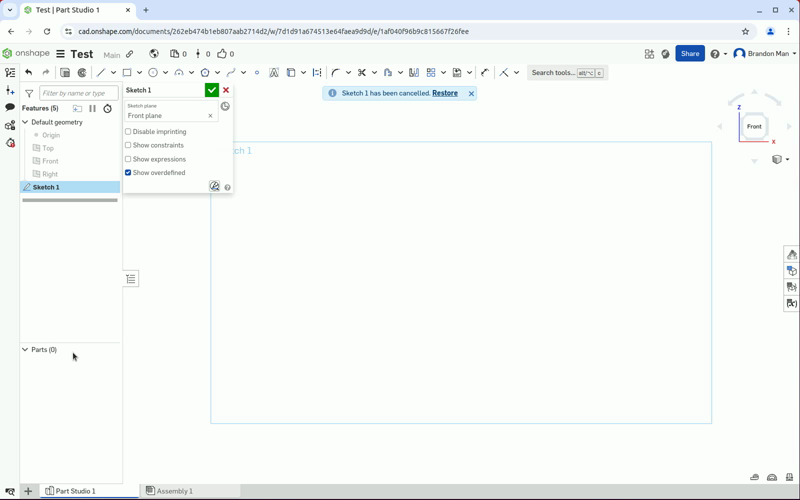
key(l)
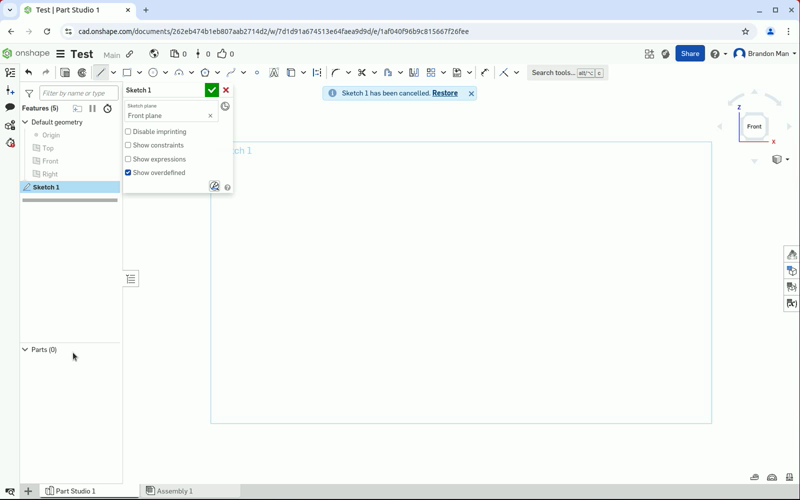
key_down(shift)
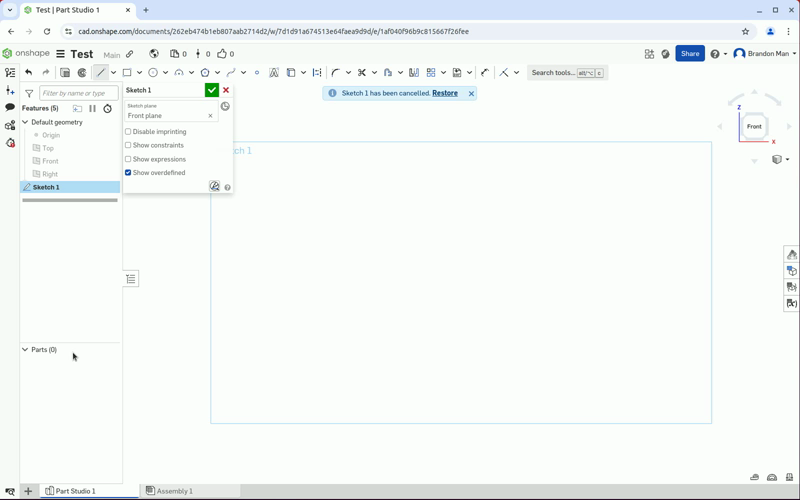
mouse_move(413, 329)
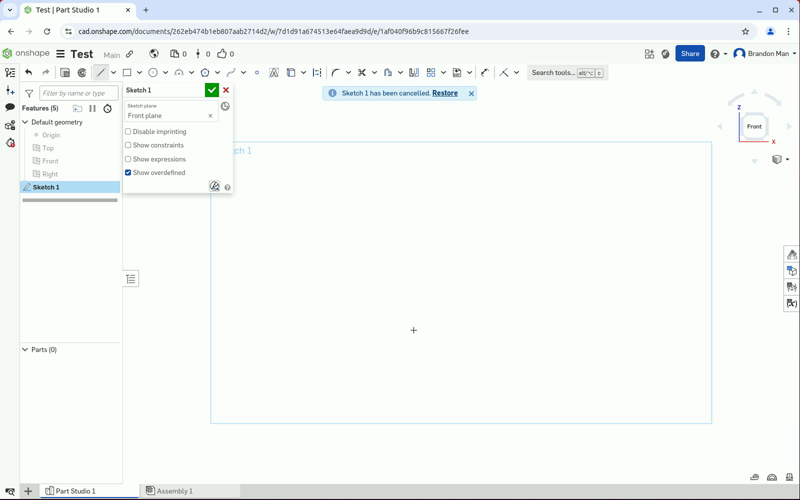
click(413, 329)
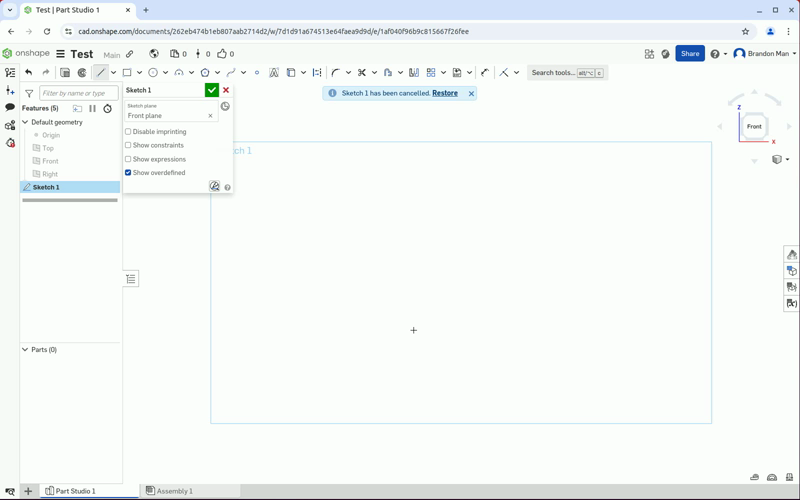
key_up(shift)
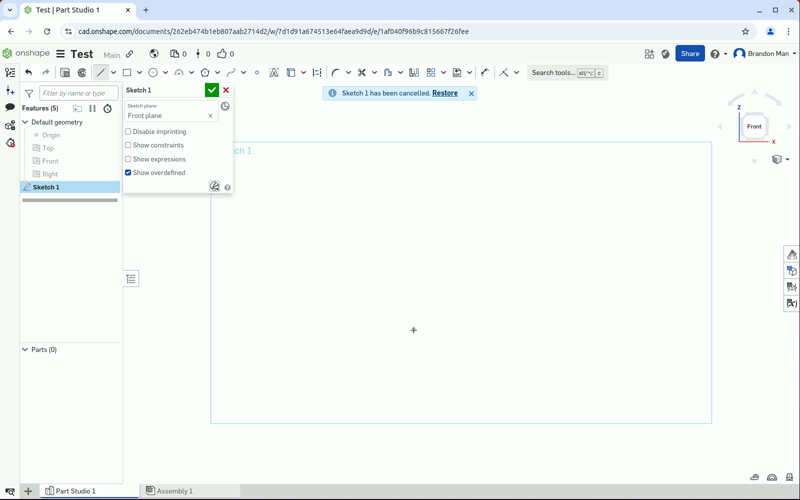
key_down(shift)
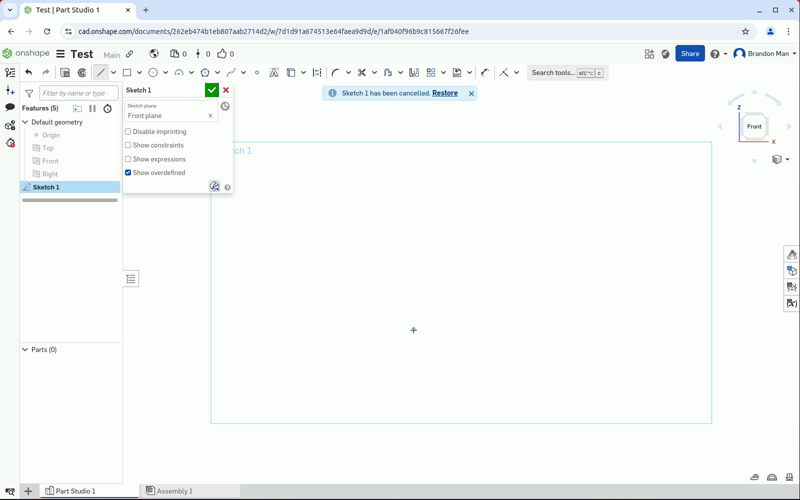
mouse_move(506, 329)
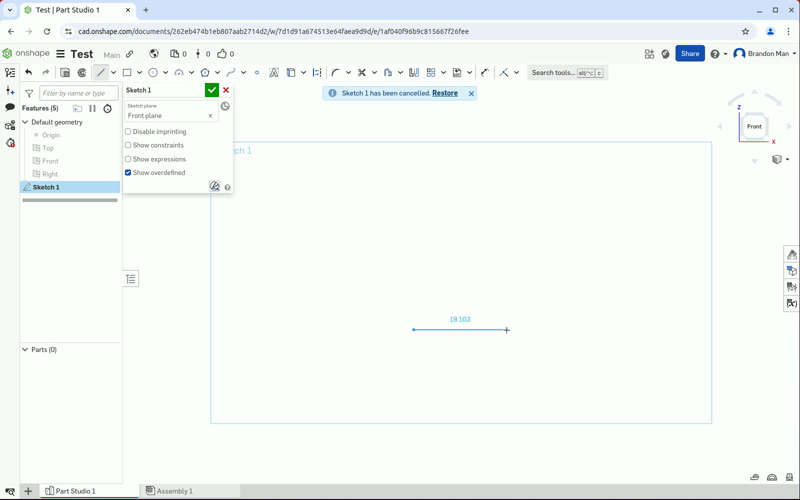
click(506, 329)
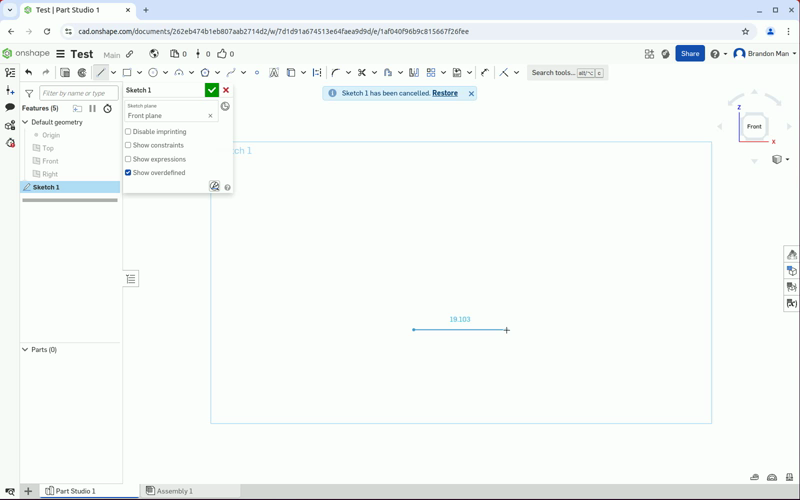
key_up(shift)
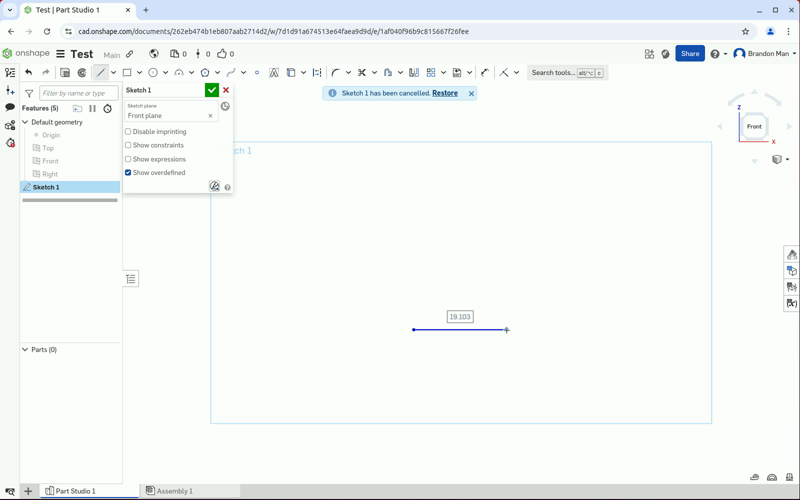
key_down(shift)
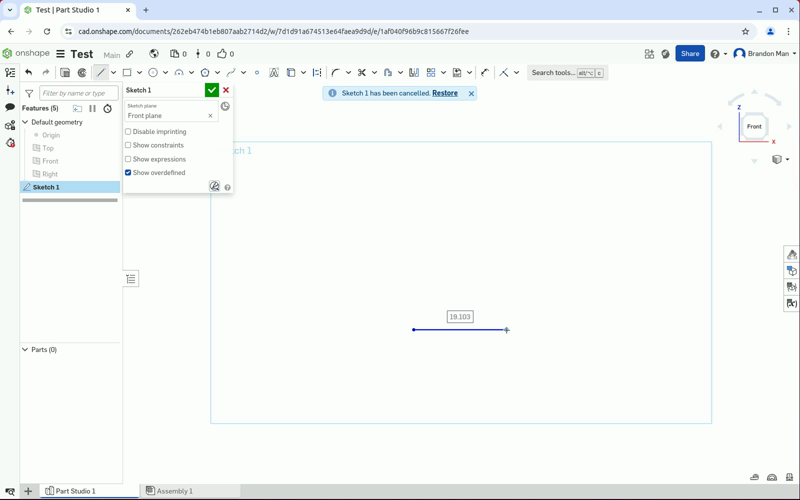
mouse_move(506, 237)
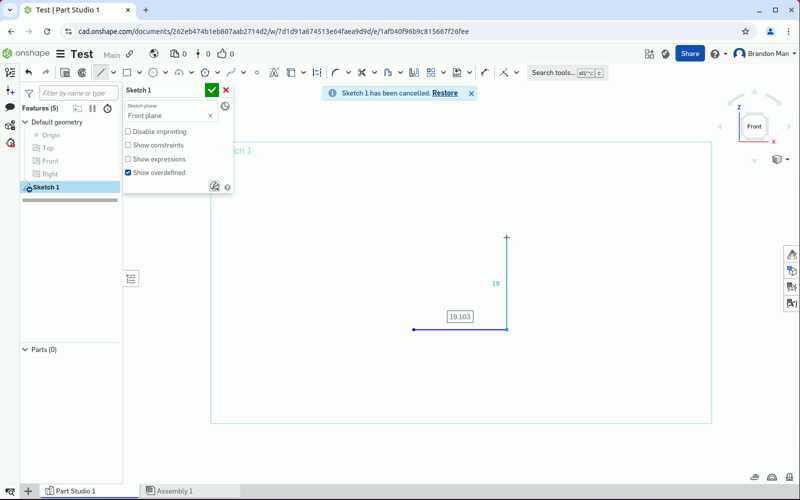
click(506, 237)
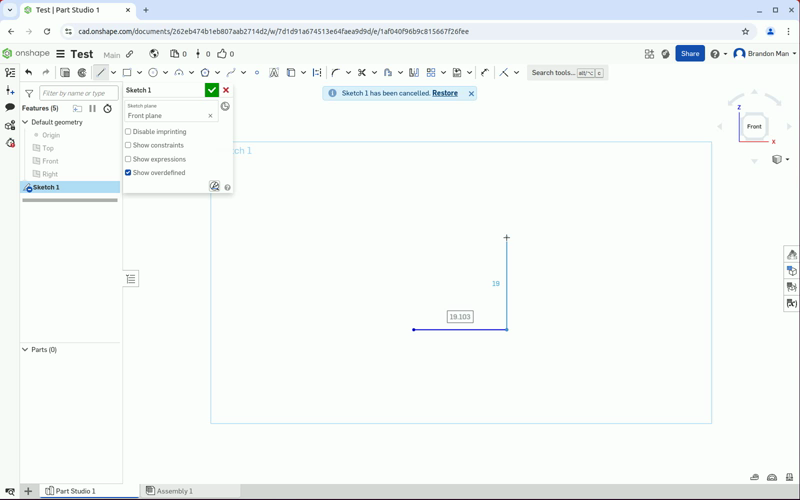
key_up(shift)
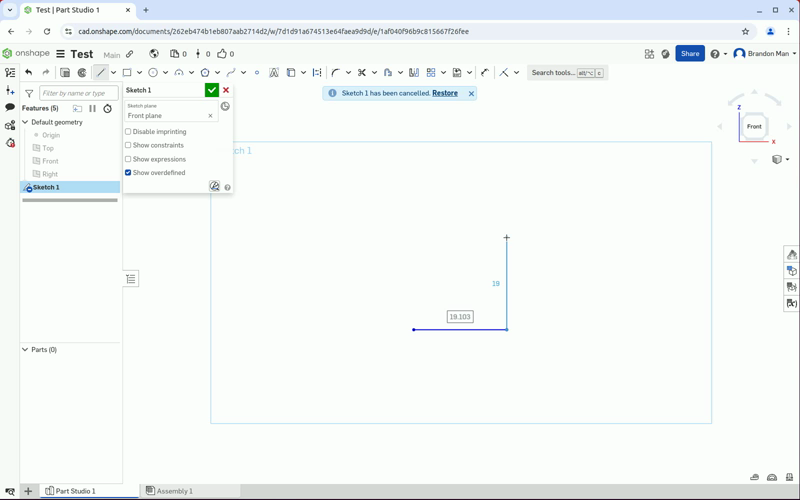
key_down(shift)
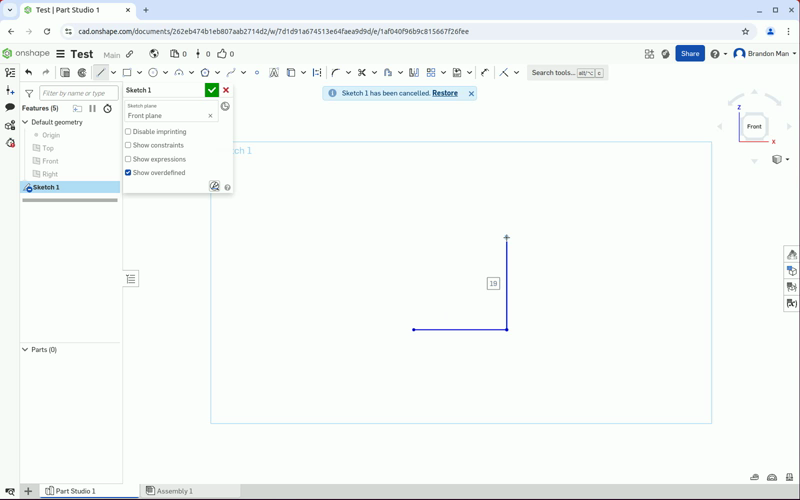
mouse_move(413, 237)
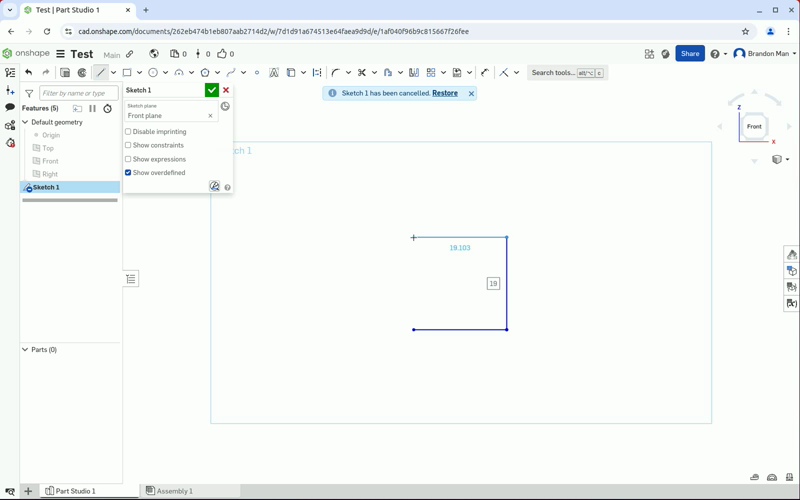
click(413, 237)
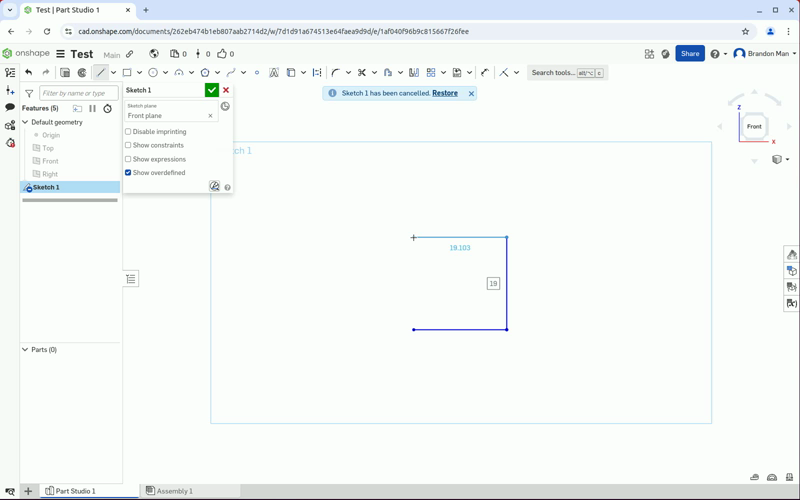
key_up(shift)
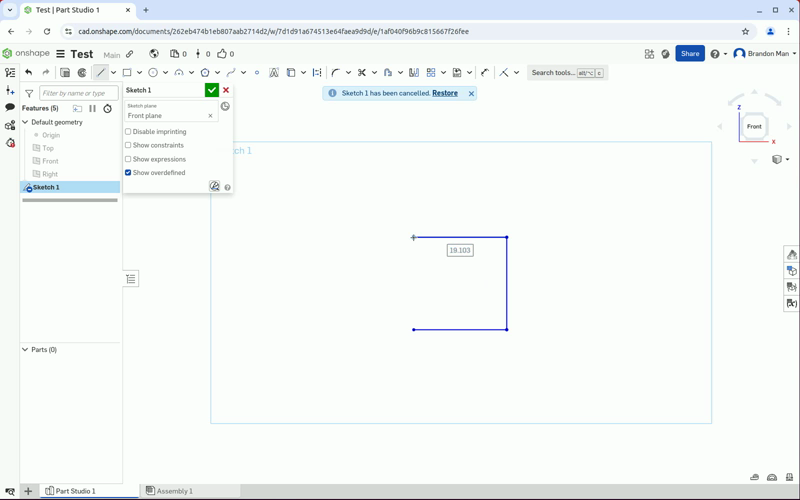
key_down(shift)
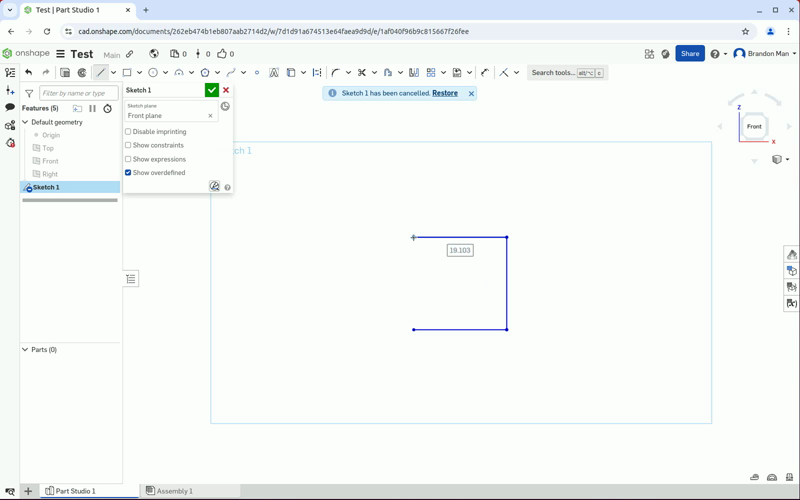
mouse_move(413, 329)
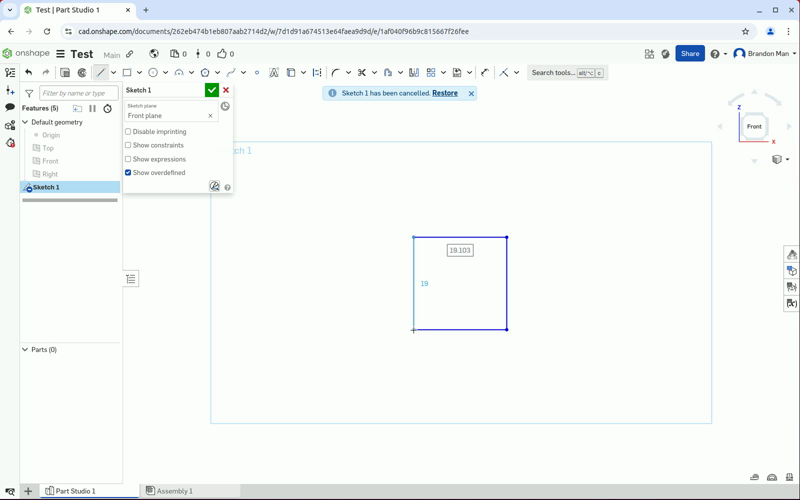
key_up(shift)
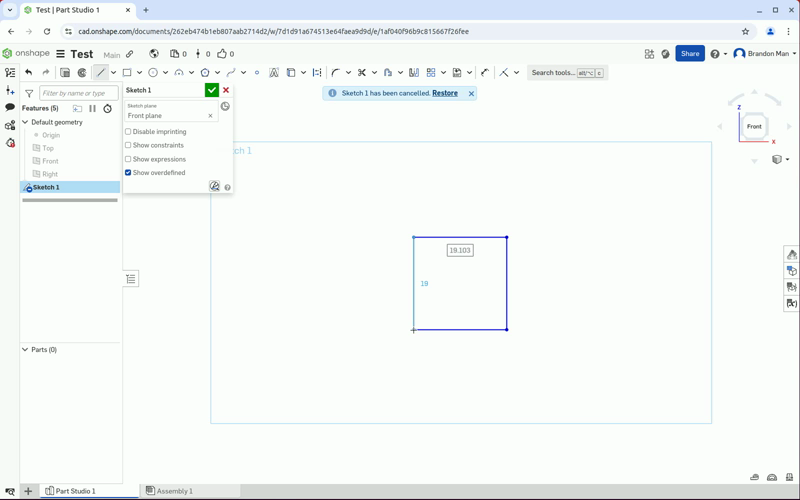
click(413, 329)
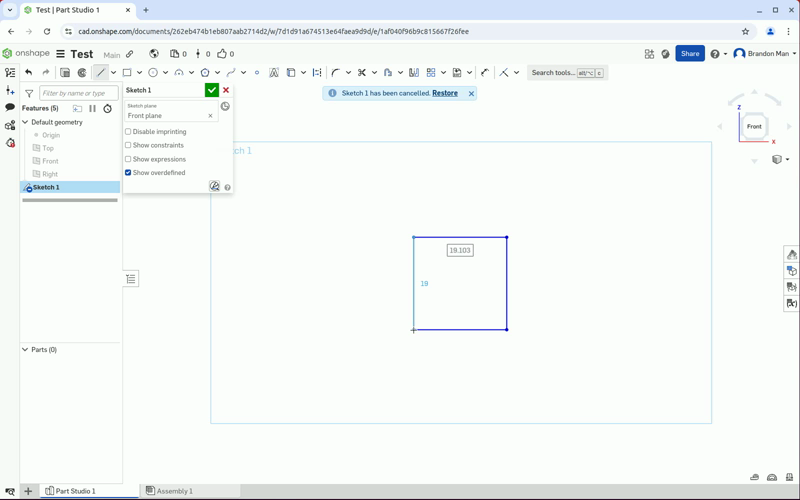
key(esc)
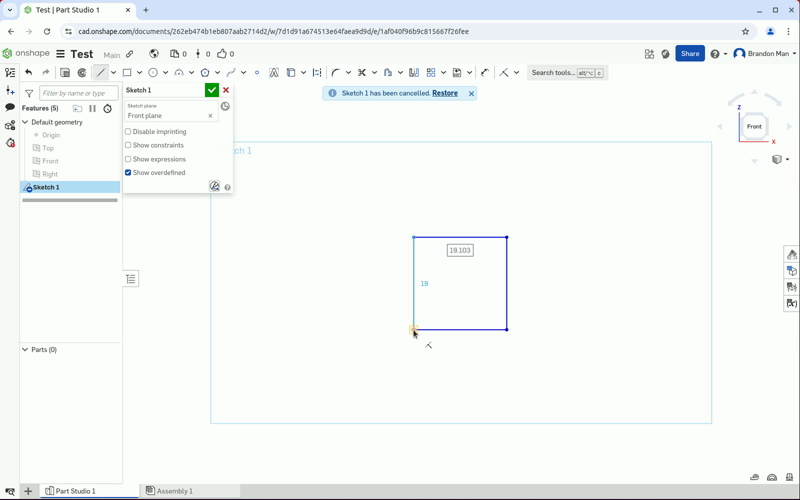
mouse_move(440, 302)
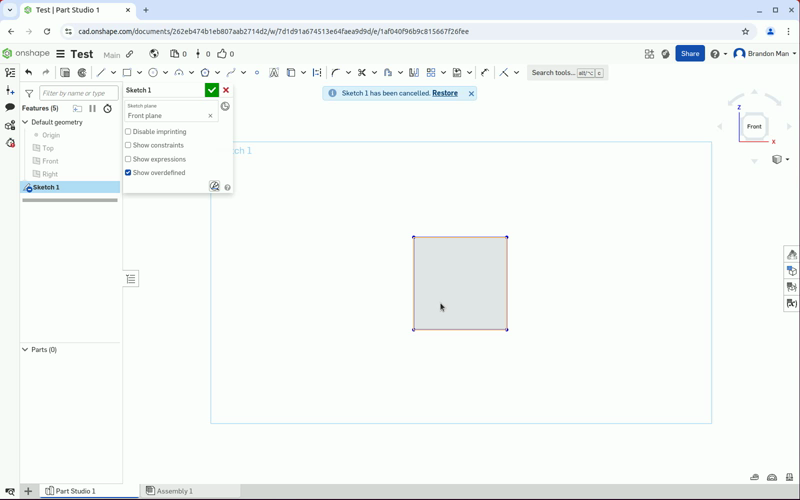
click(440, 302)
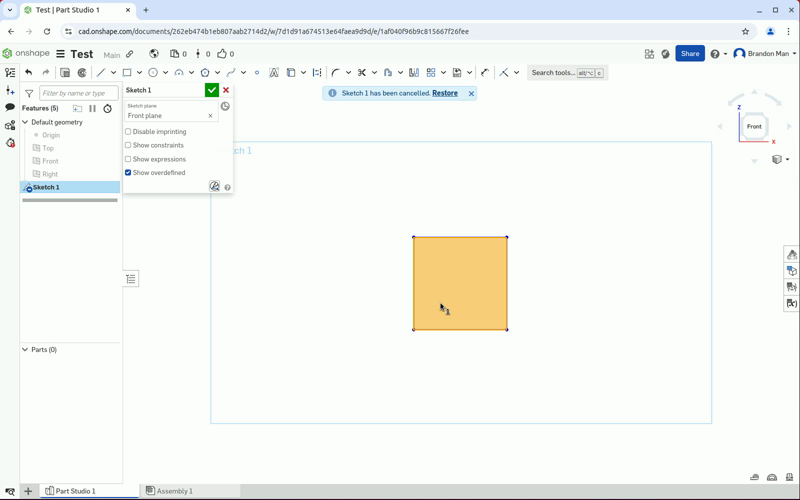
mouse_move(73, 352)
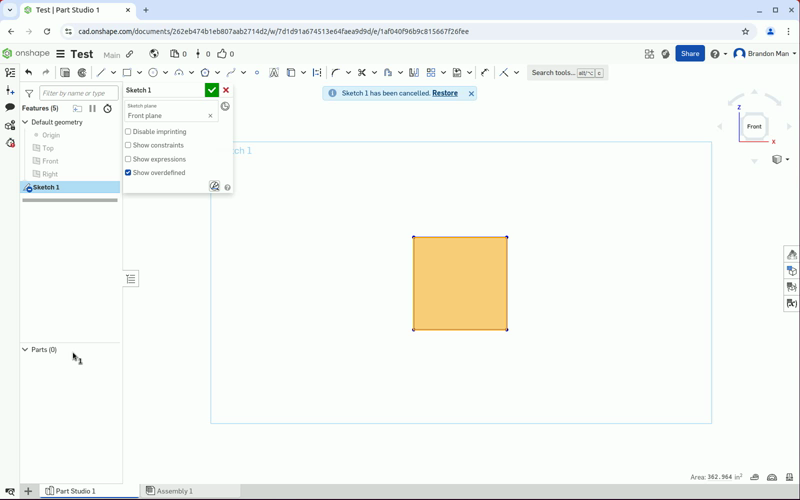
key(shift+y)
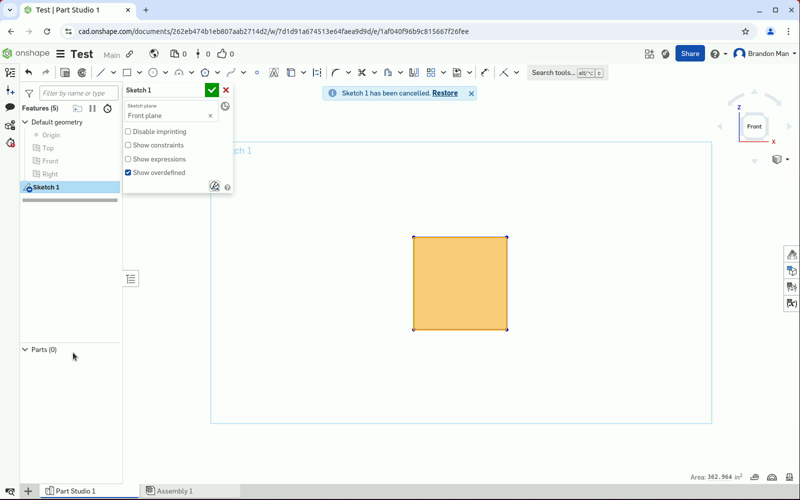
key(shift+e)
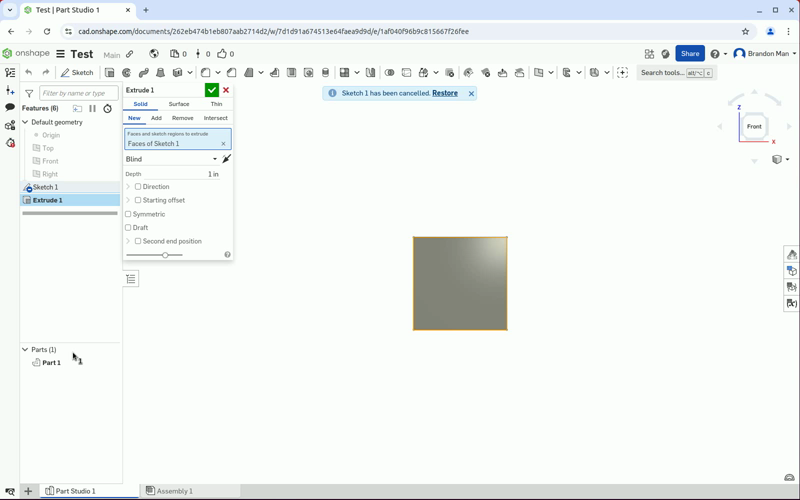
mouse_move(143, 106)
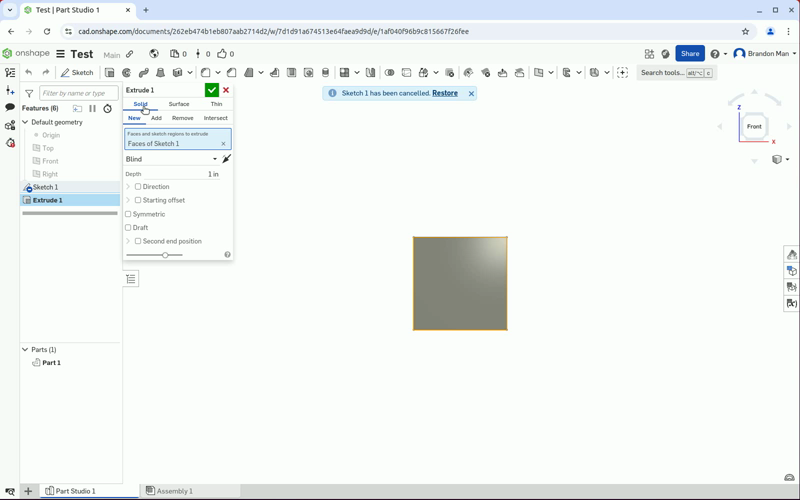
click(143, 106)
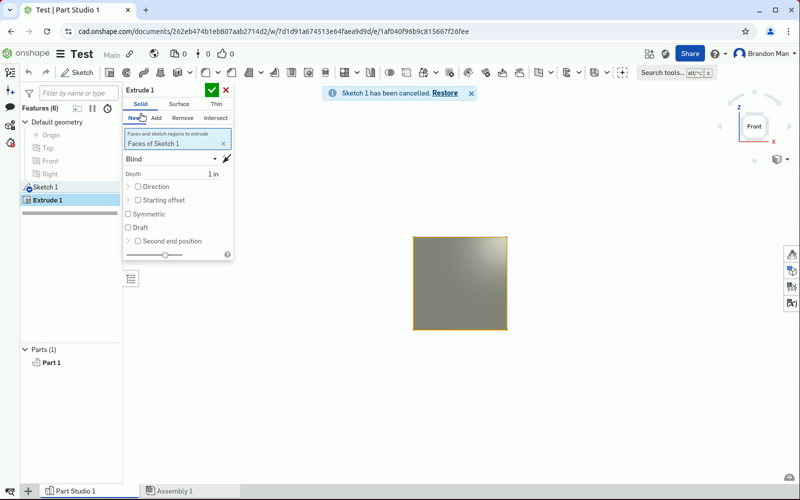
mouse_move(137, 120)
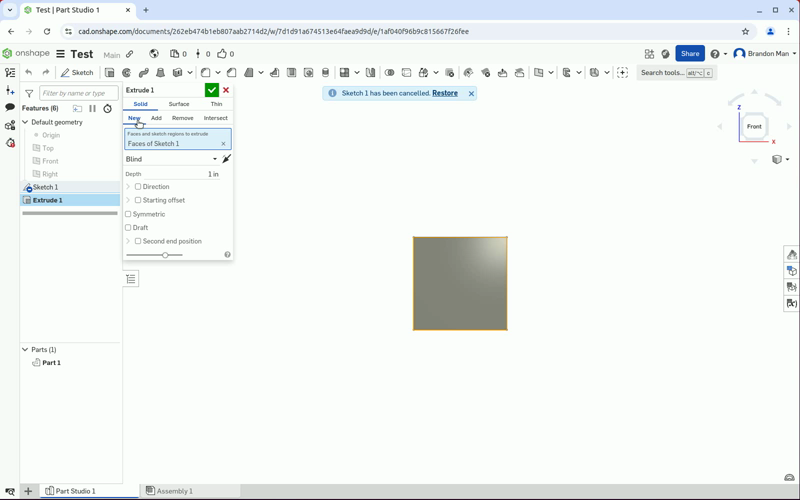
click(137, 120)
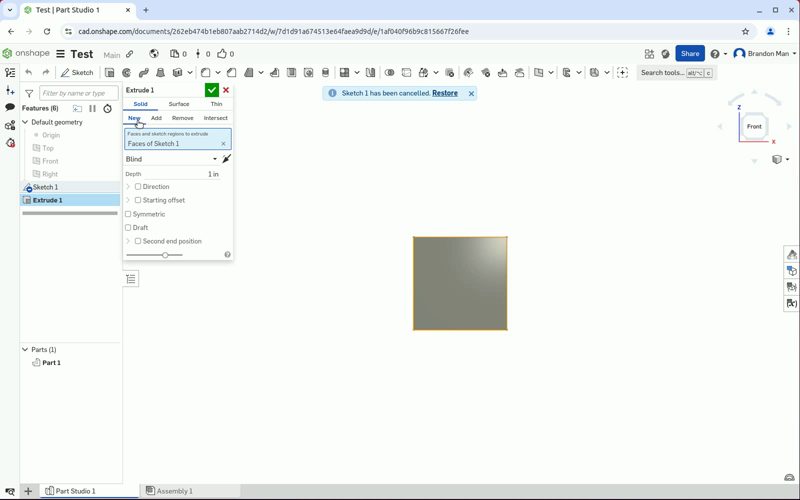
key(tab, 4)
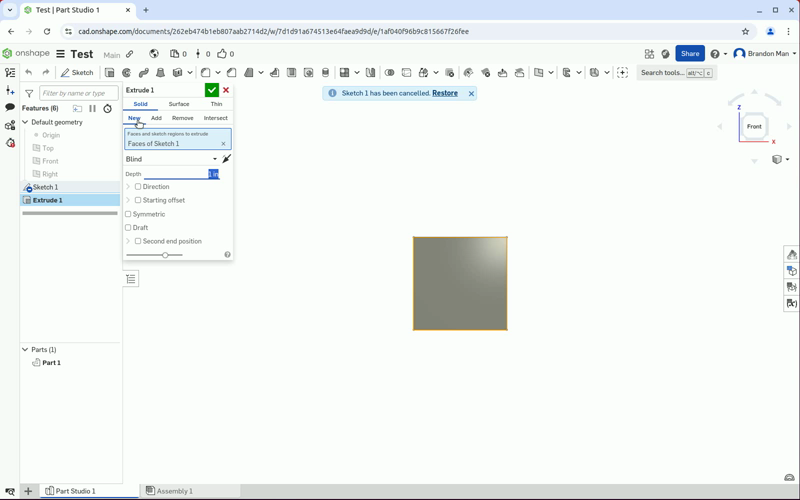
text(2.888)
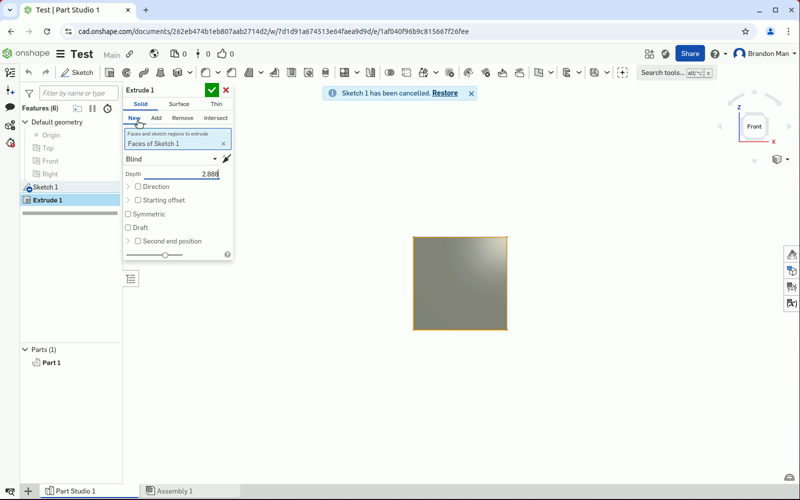
key(tab, 3)
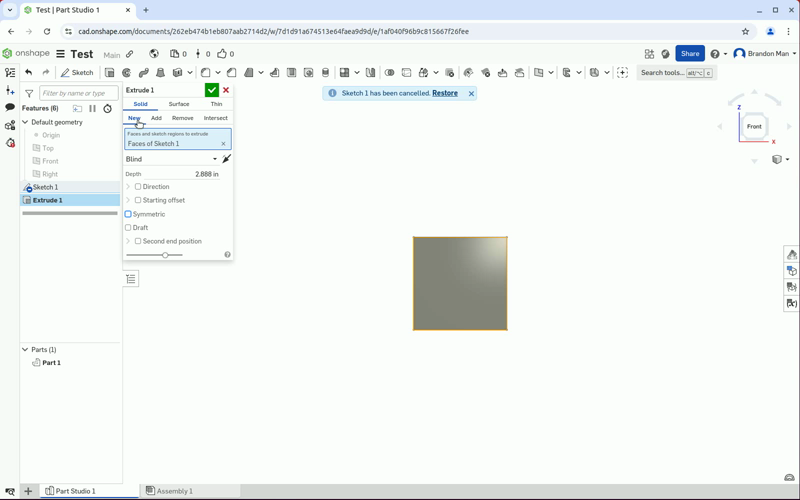
key(space)
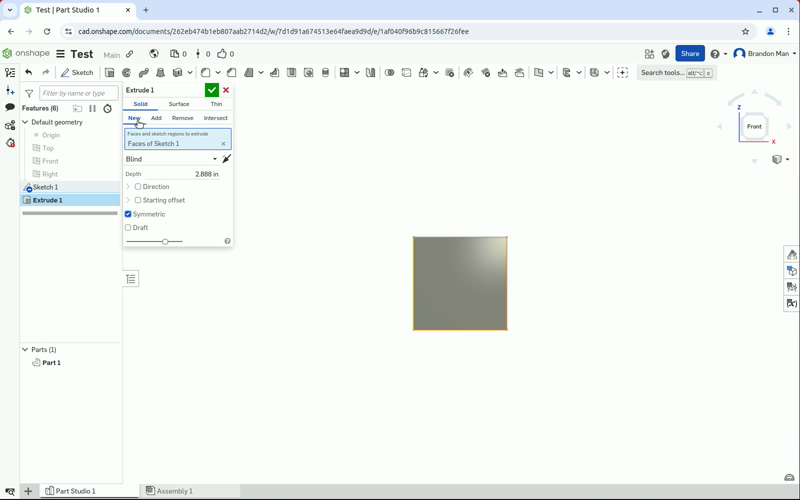
key(enter)
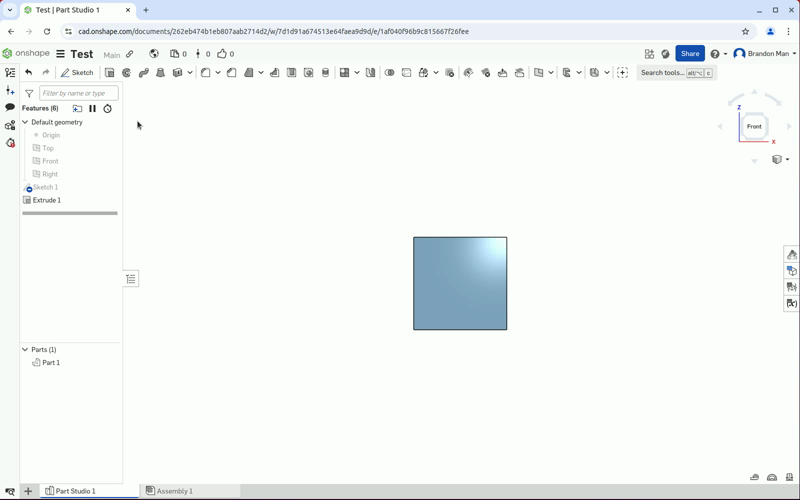
key(shift+h)
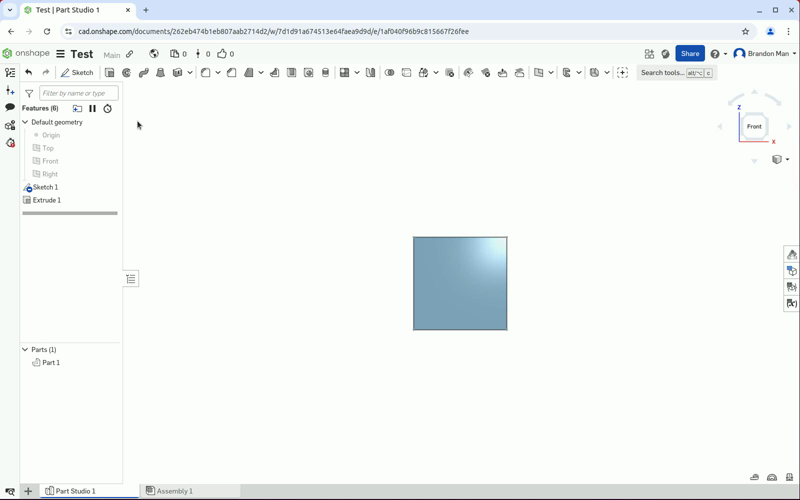
key(shift+h)
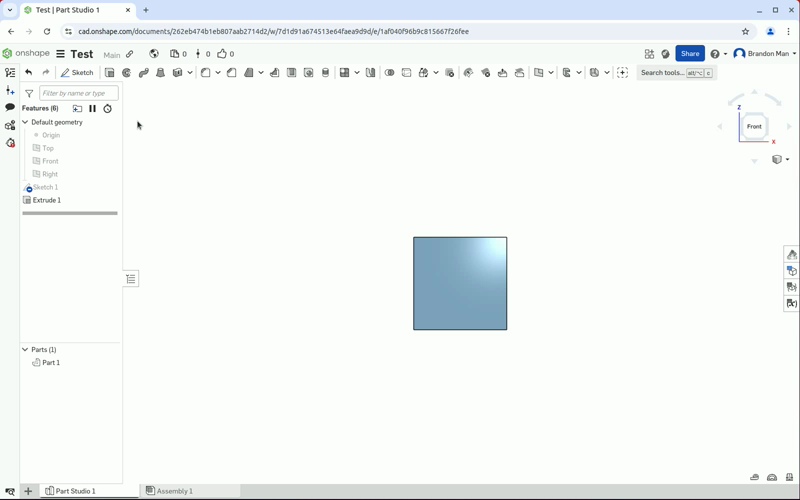
mouse_move(73, 189)
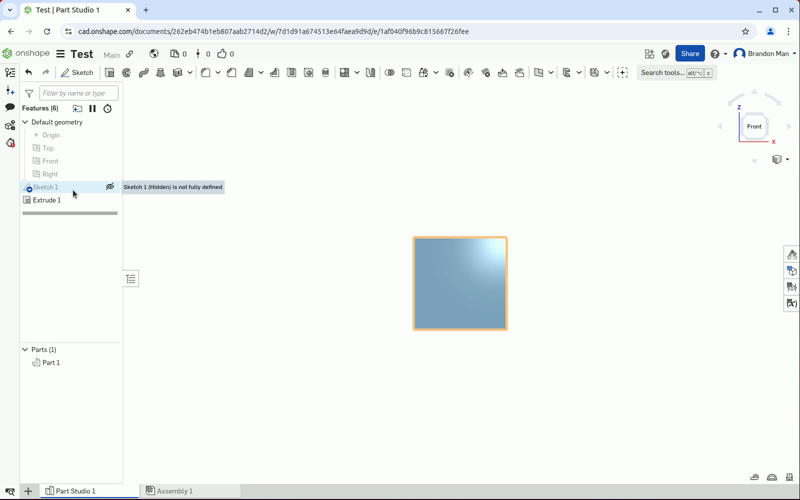
click(73, 189)
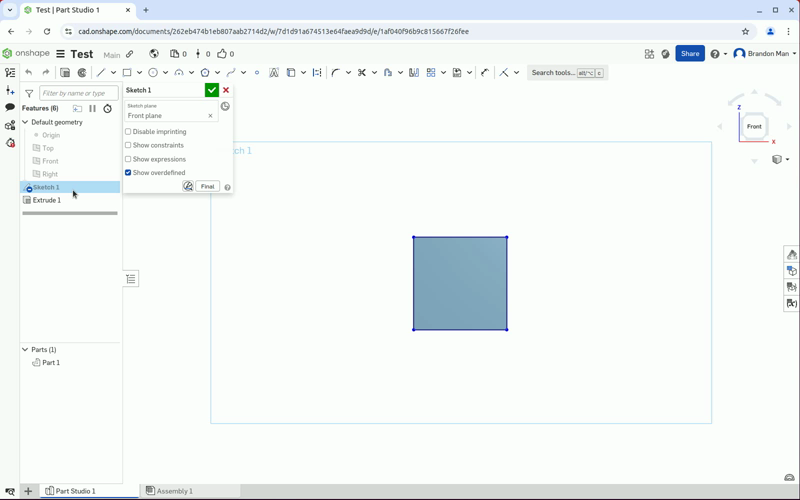
mouse_move(229, 92)
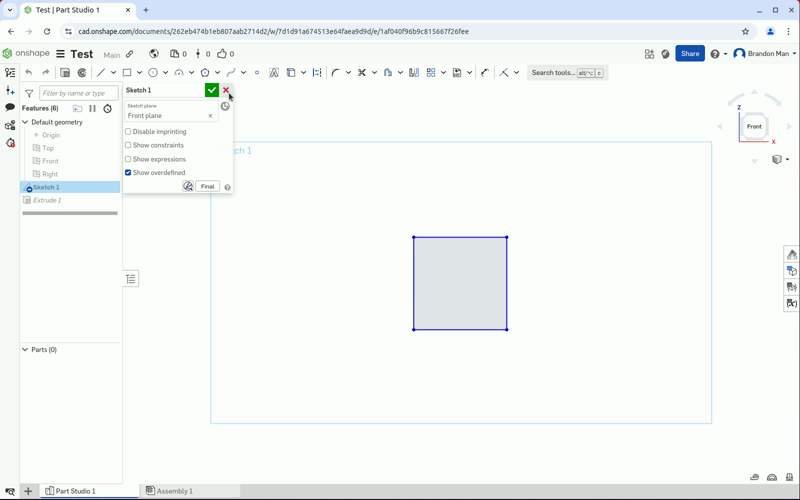
click(229, 92)
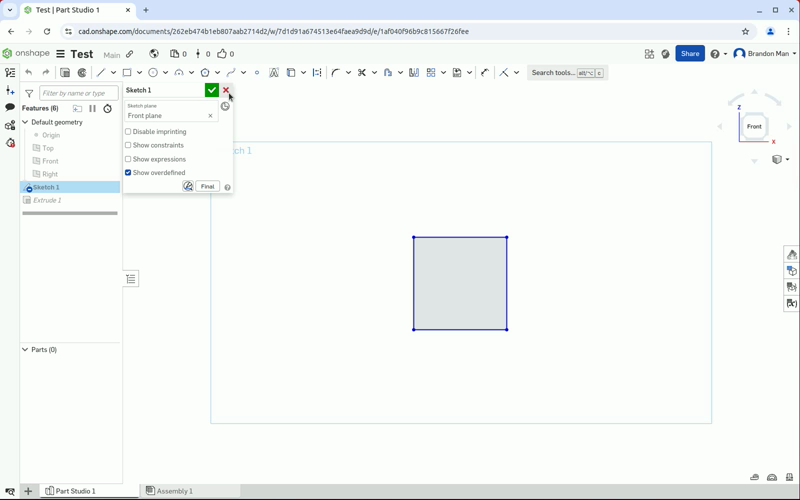
key(shift+s)
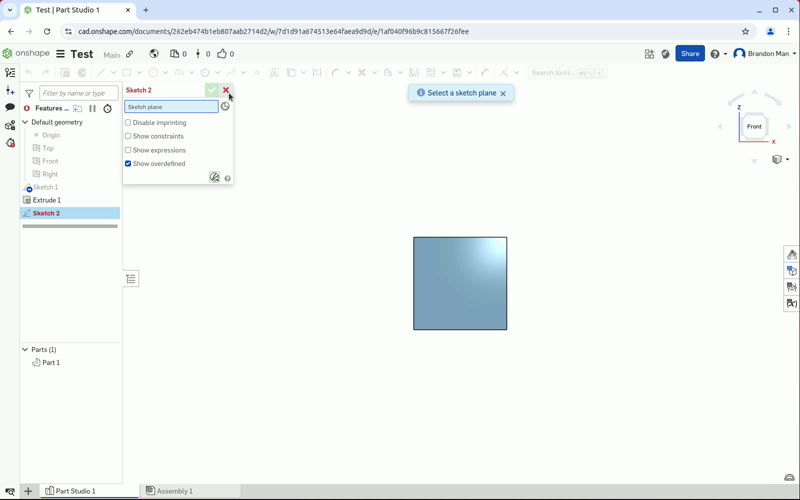
mouse_move(73, 163)
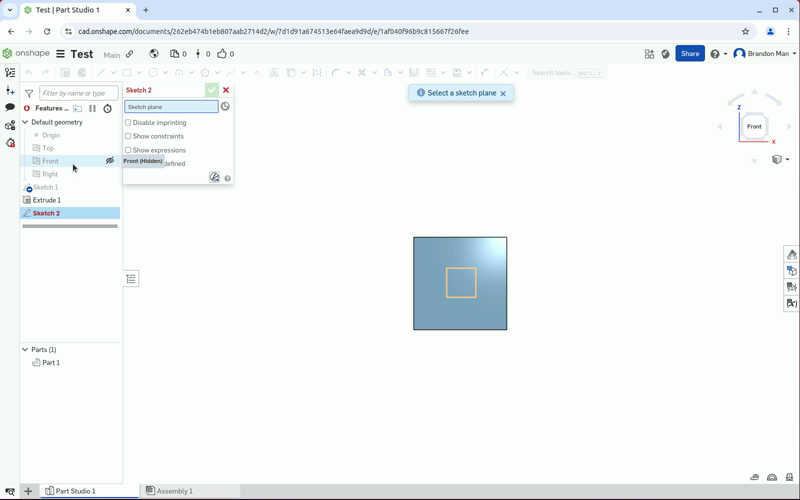
click(73, 163)
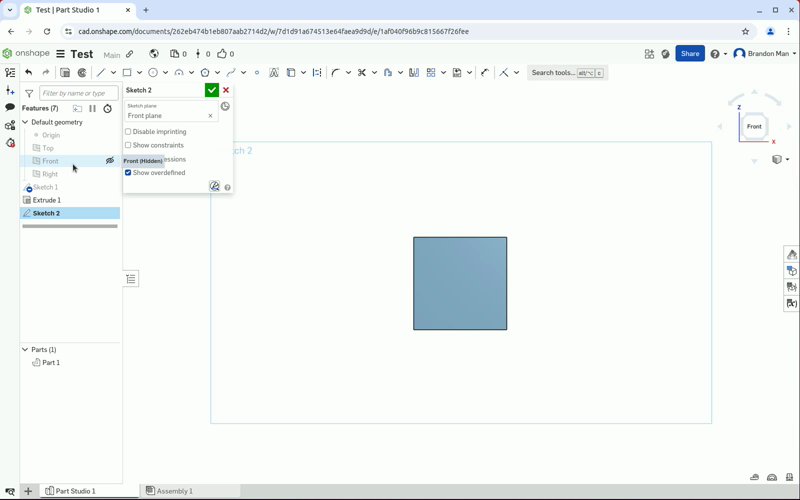
mouse_move(73, 352)
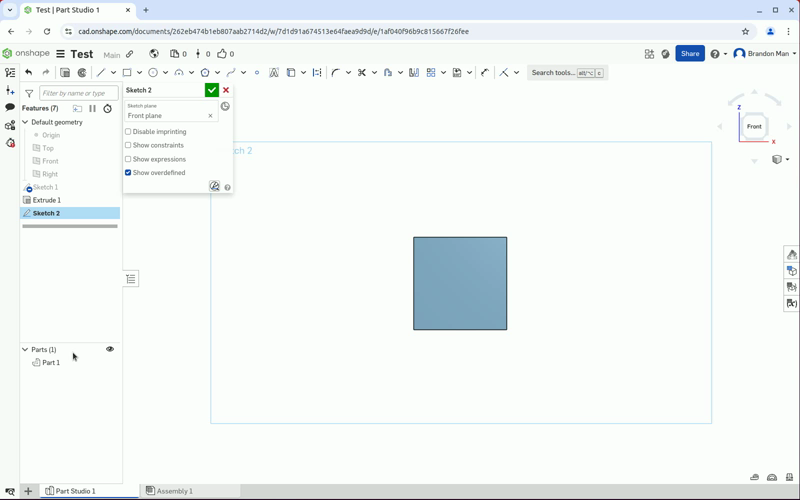
key(y)
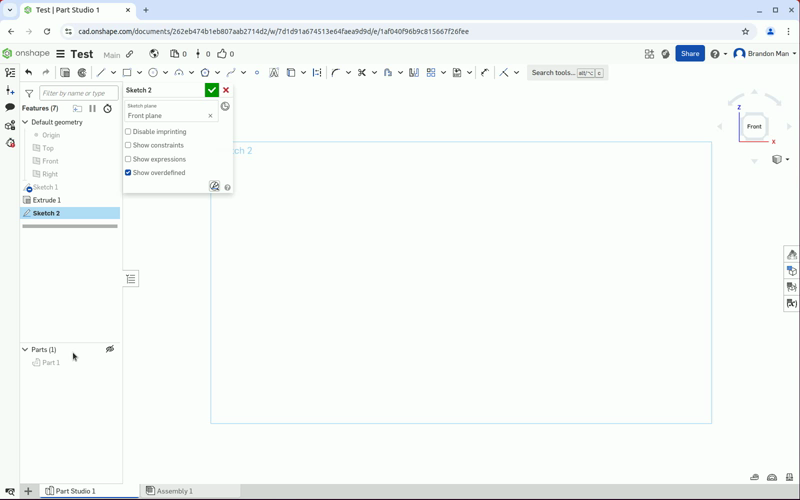
key(l)
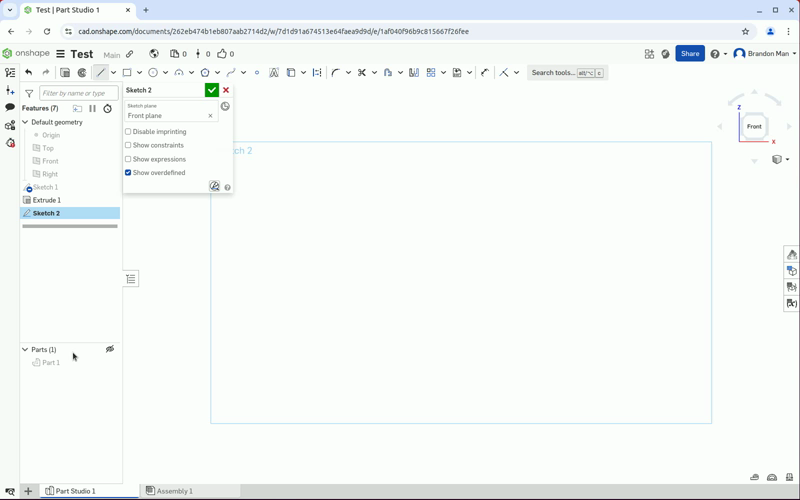
key_down(shift)
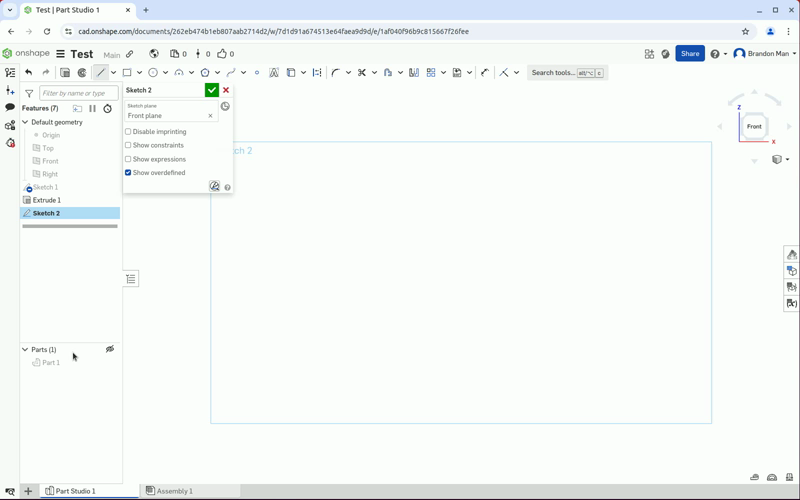
mouse_move(348, 329)
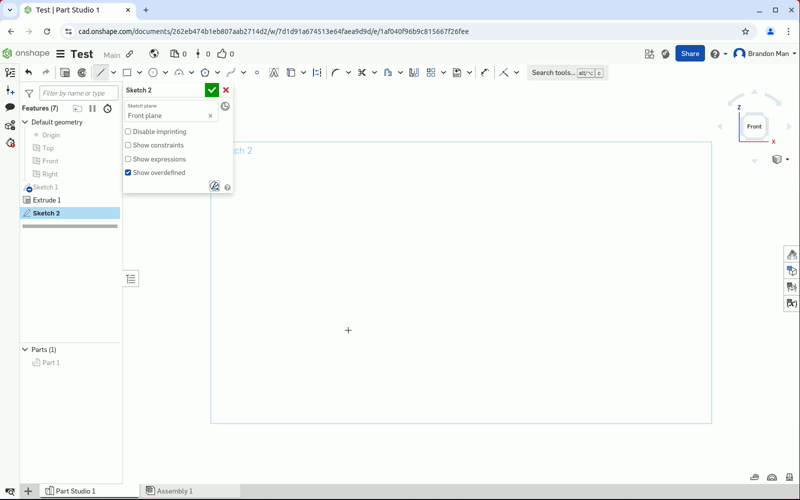
click(348, 329)
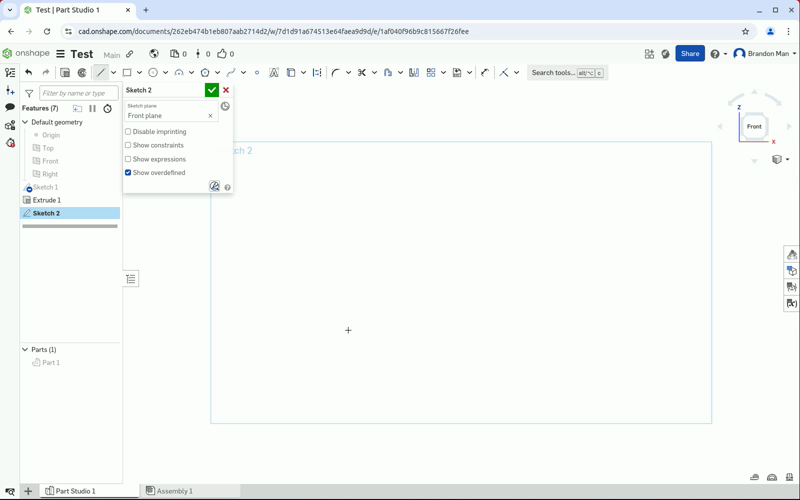
key_up(shift)
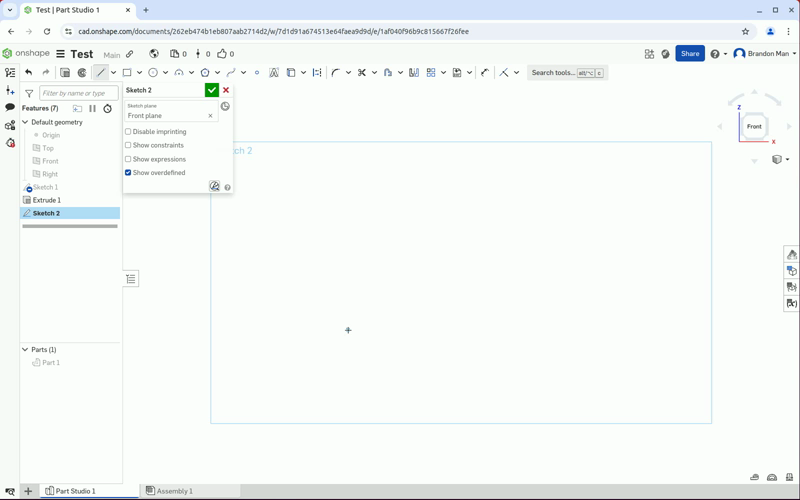
key_down(shift)
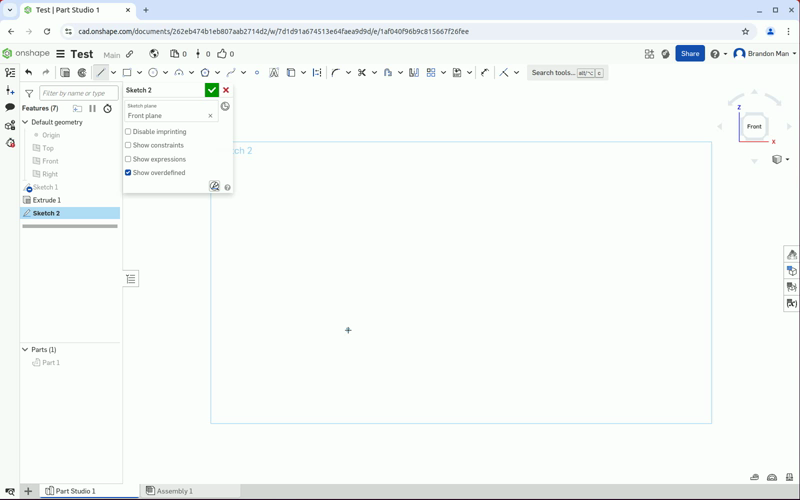
mouse_move(414, 329)
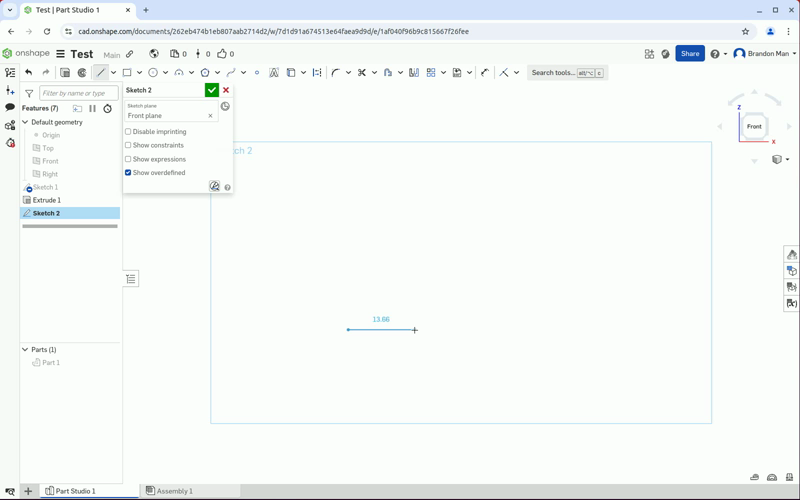
click(414, 329)
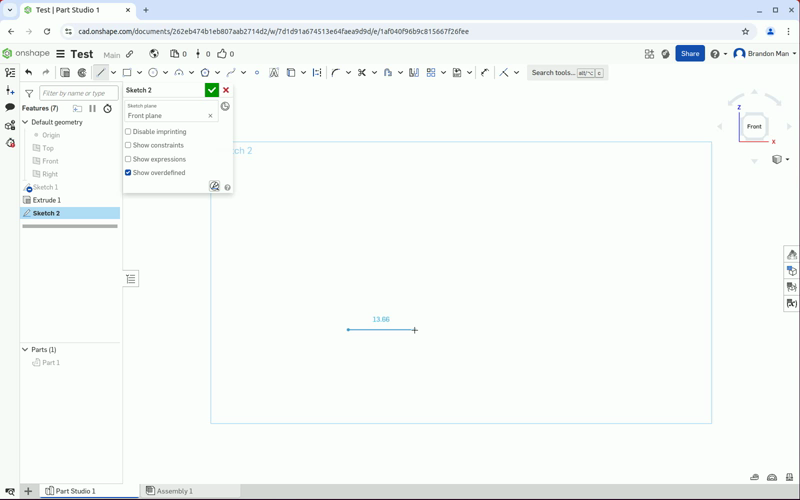
key_up(shift)
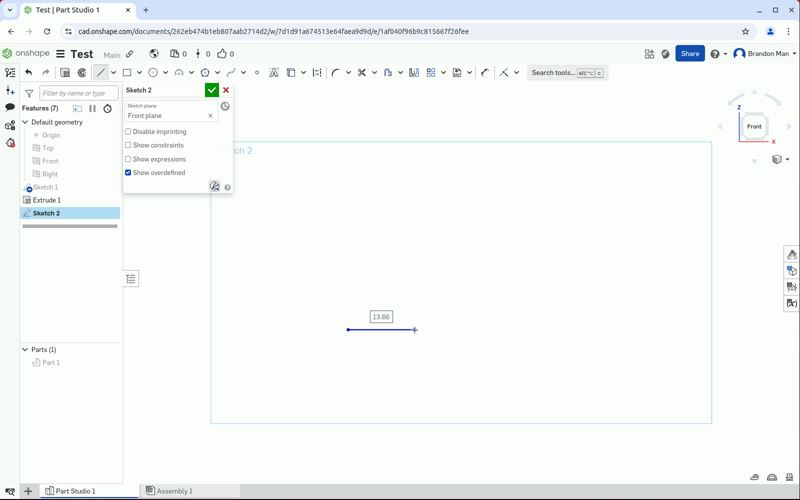
key_down(shift)
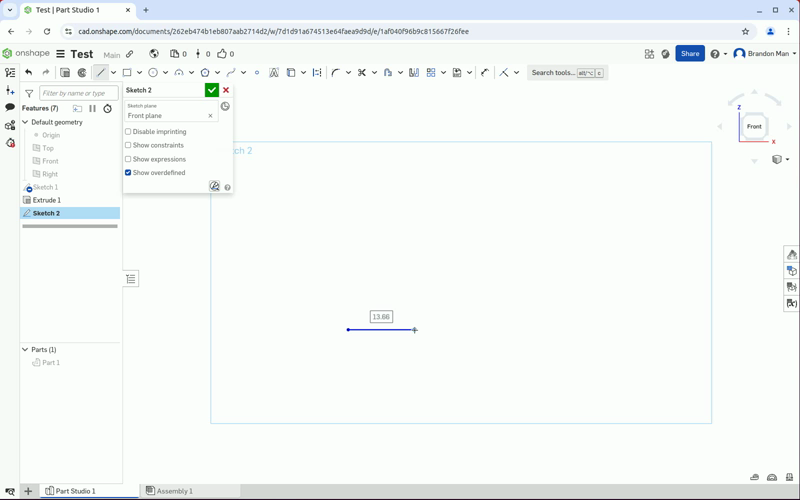
mouse_move(414, 237)
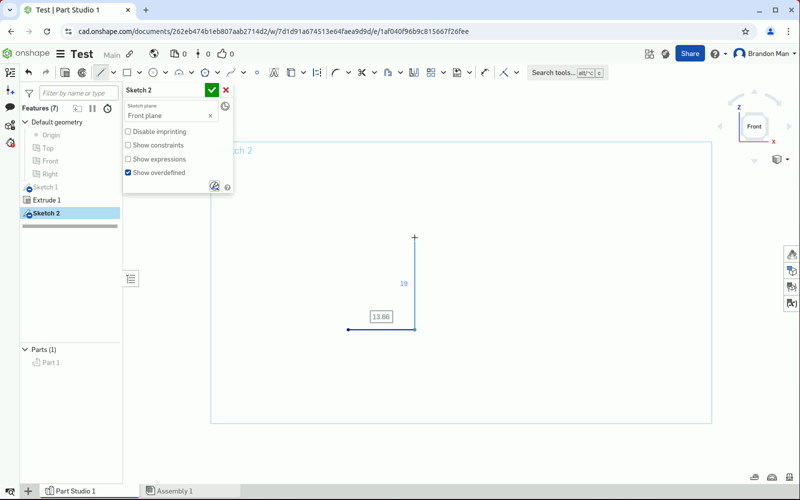
click(414, 237)
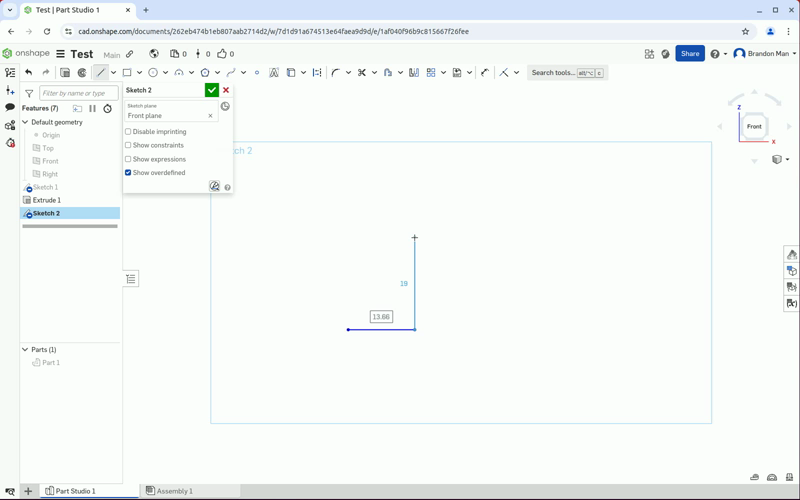
key_up(shift)
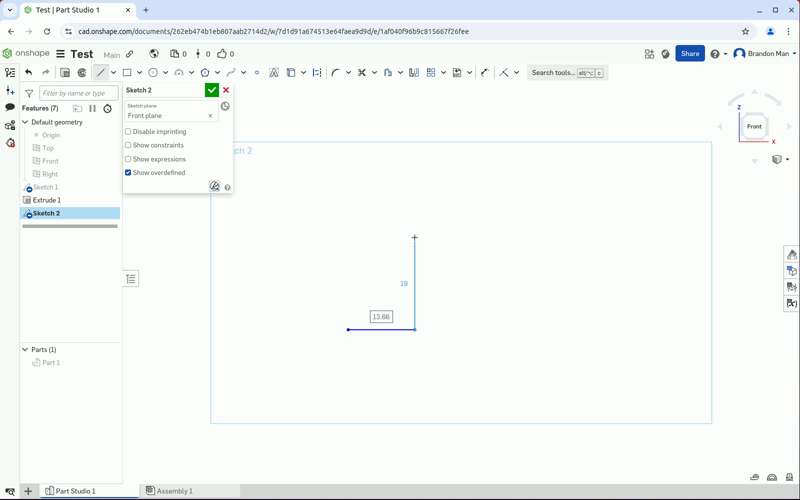
key_down(shift)
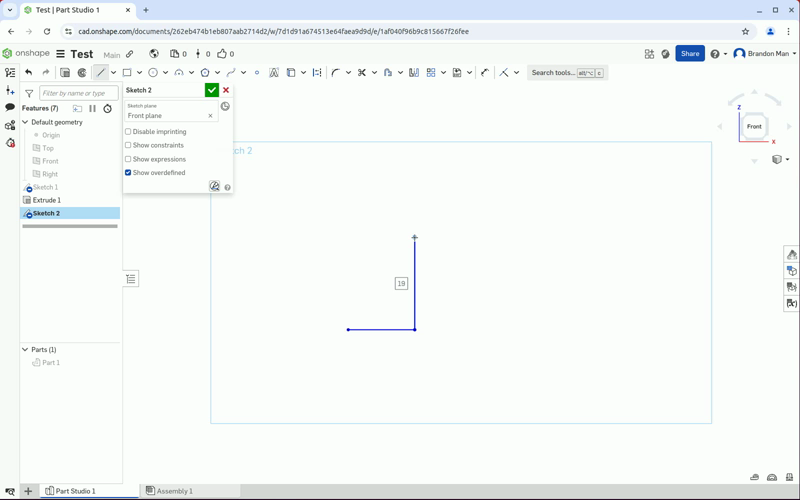
mouse_move(348, 237)
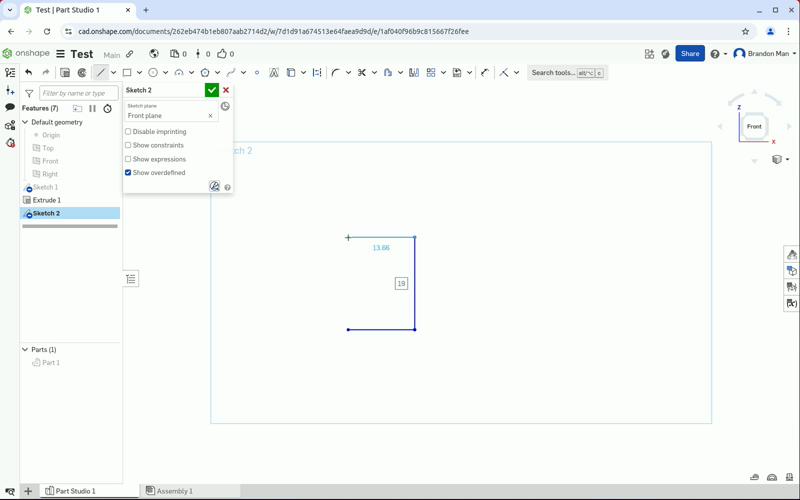
click(348, 237)
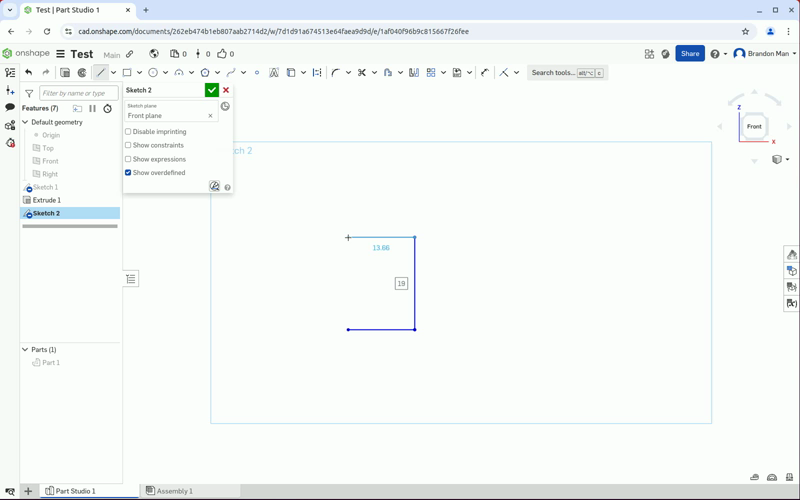
key_up(shift)
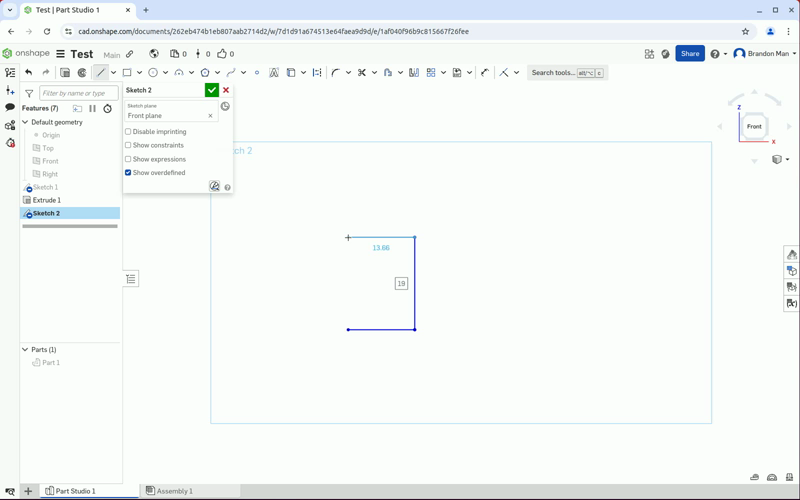
key_down(shift)
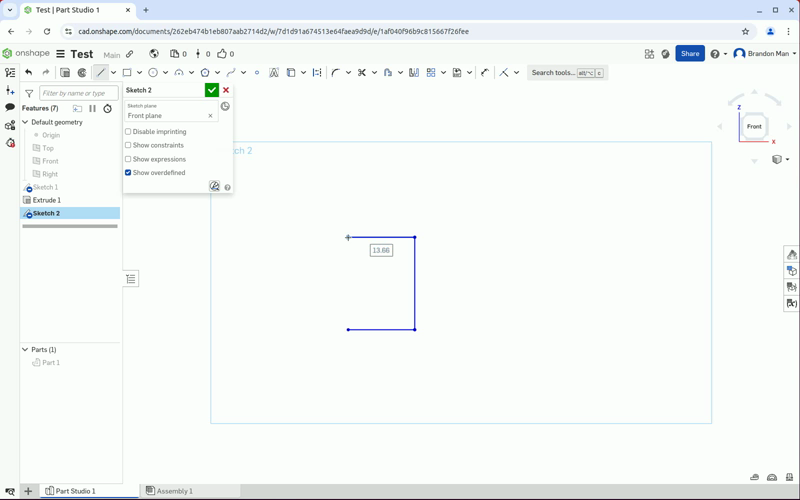
mouse_move(348, 329)
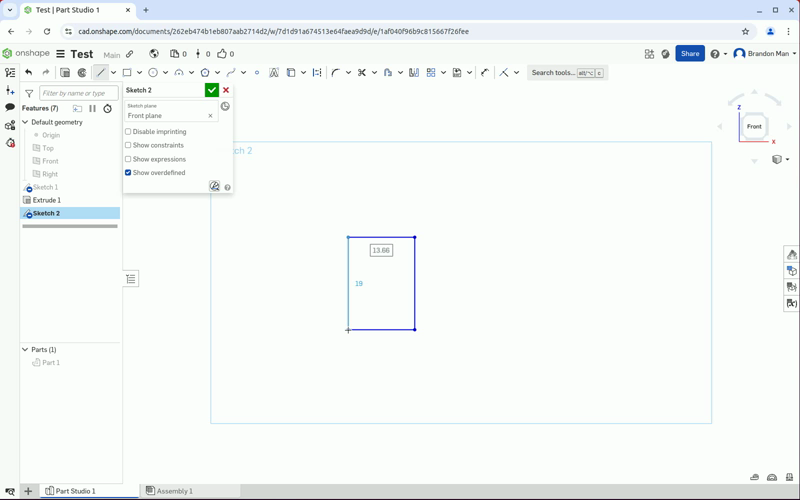
key_up(shift)
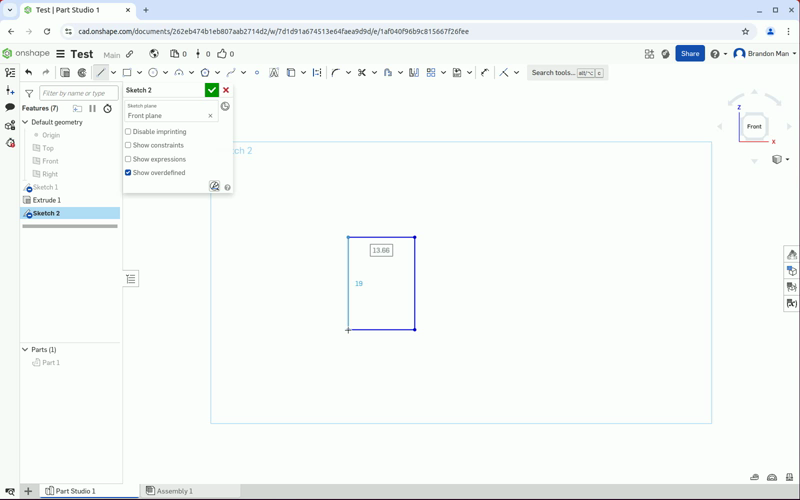
click(348, 329)
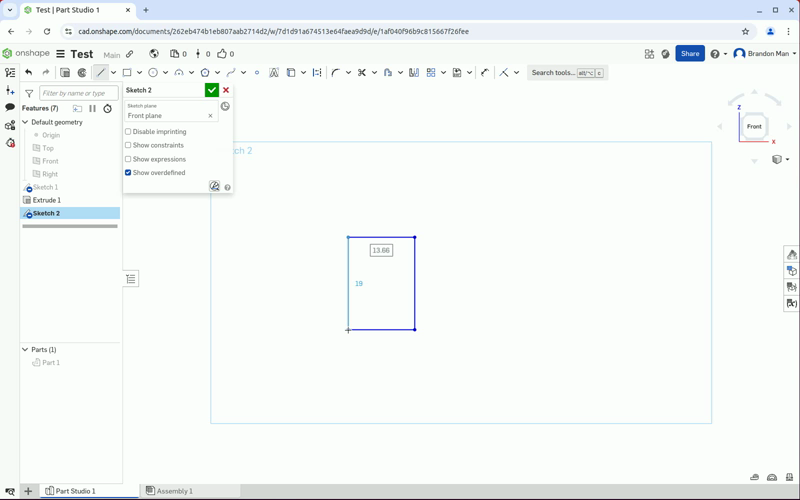
key(esc)
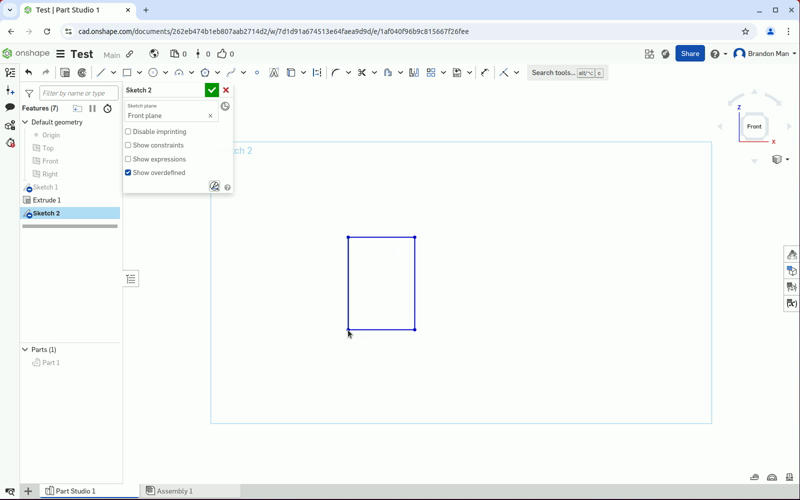
mouse_move(395, 303)
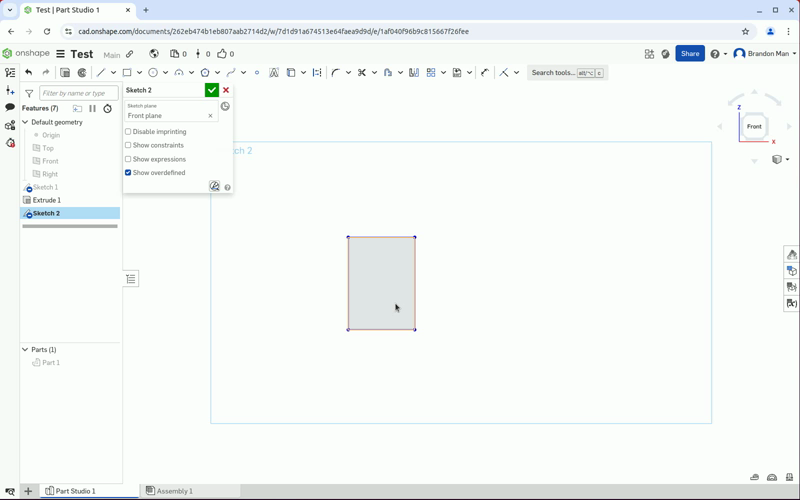
click(395, 303)
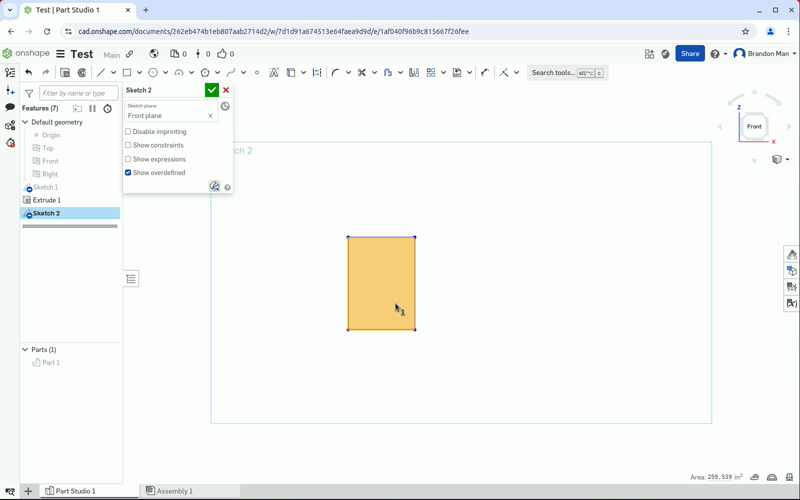
mouse_move(73, 352)
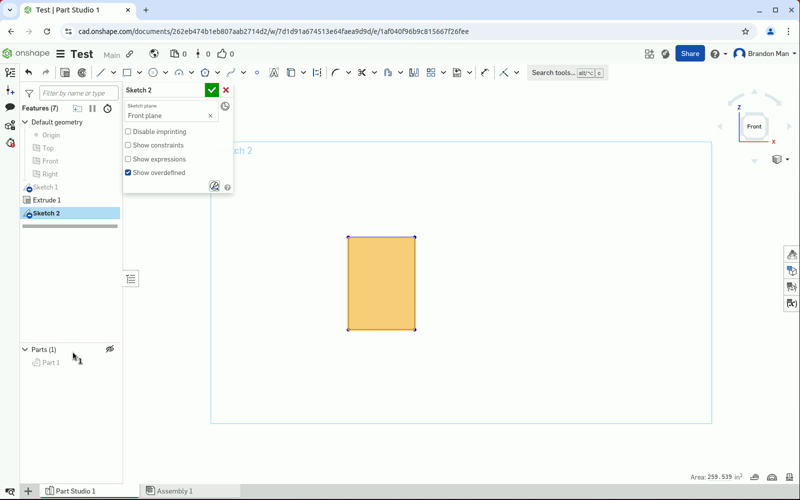
key(shift+y)
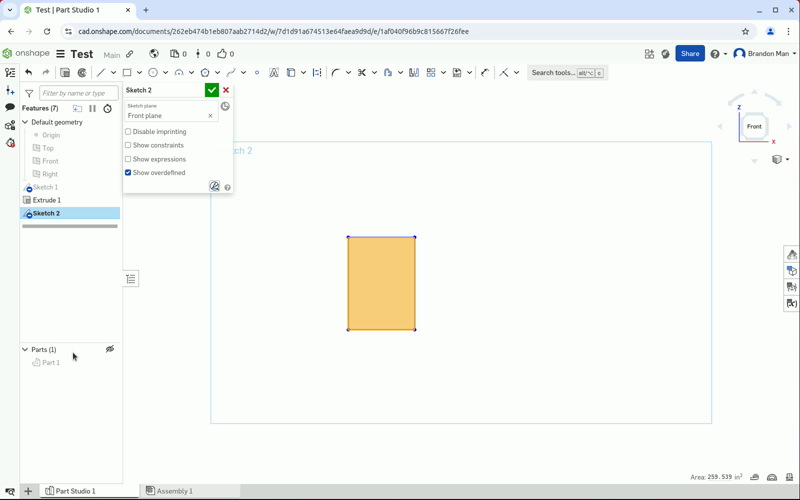
key(shift+e)
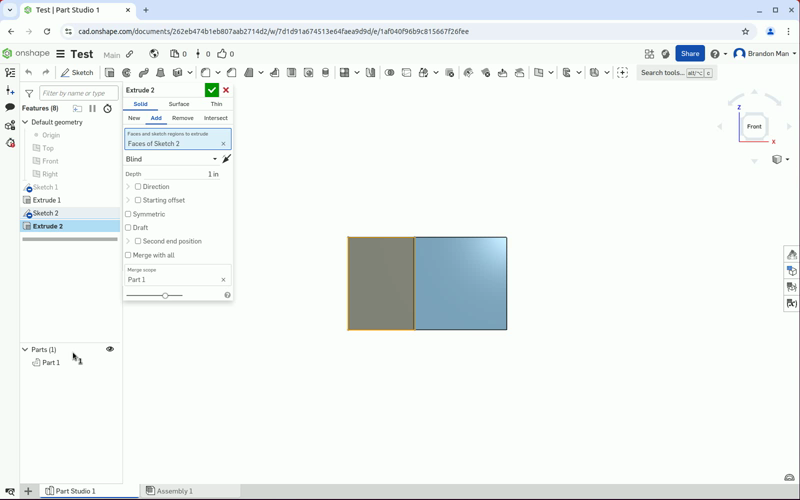
mouse_move(143, 106)
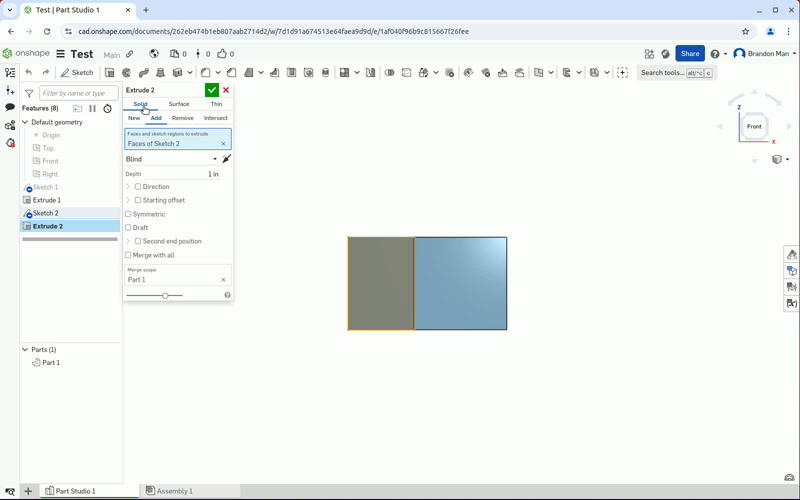
click(143, 106)
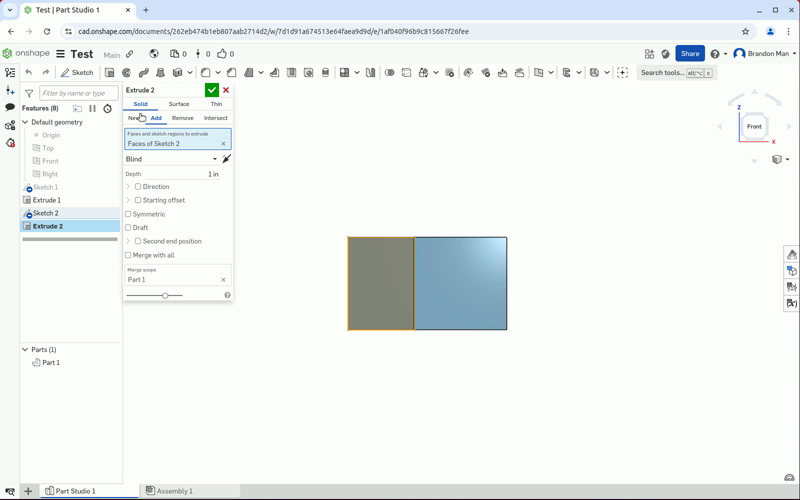
mouse_move(137, 120)
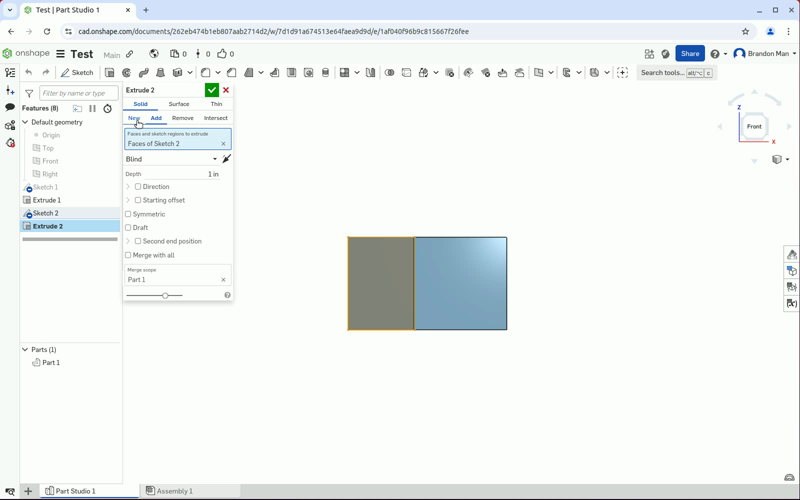
click(137, 120)
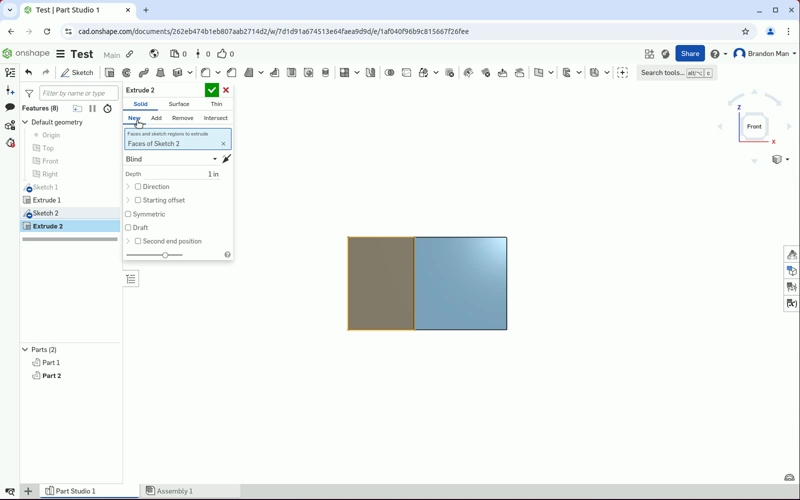
key(tab, 4)
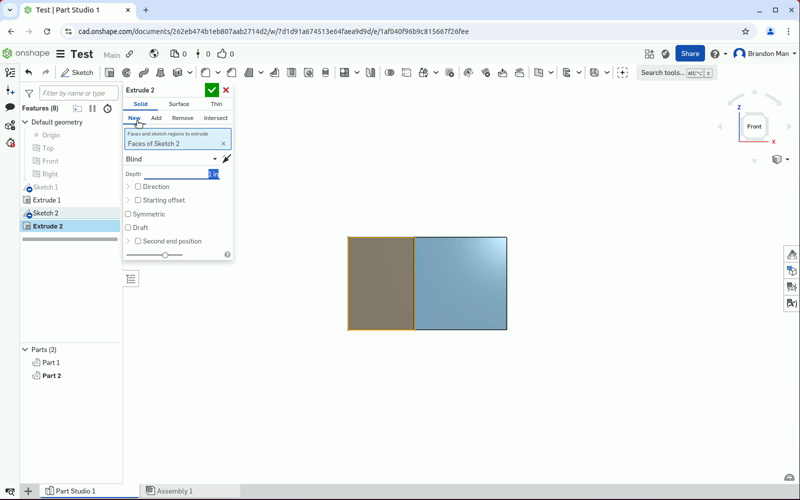
text(2.888)
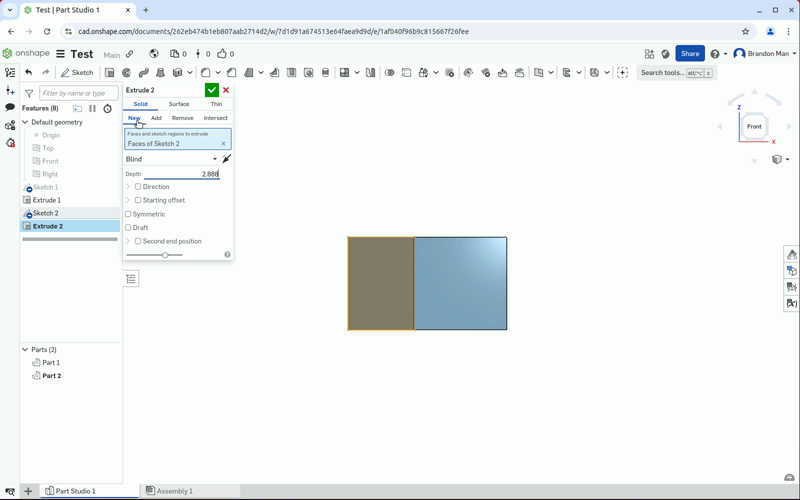
key(tab, 3)
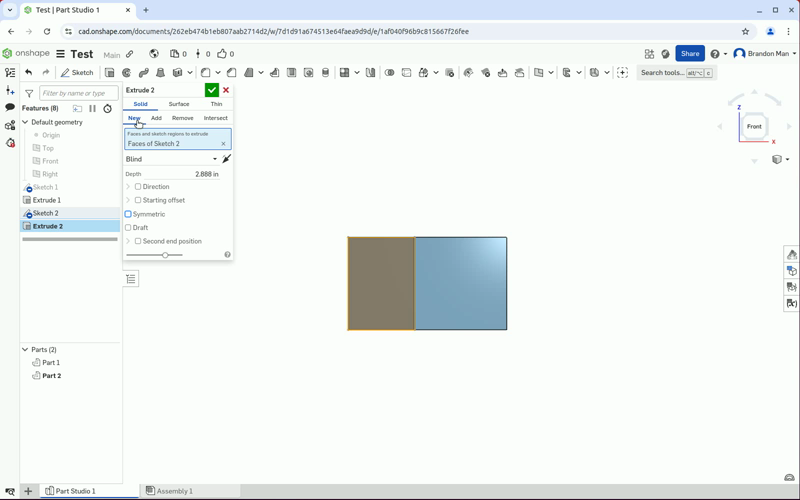
key(space)
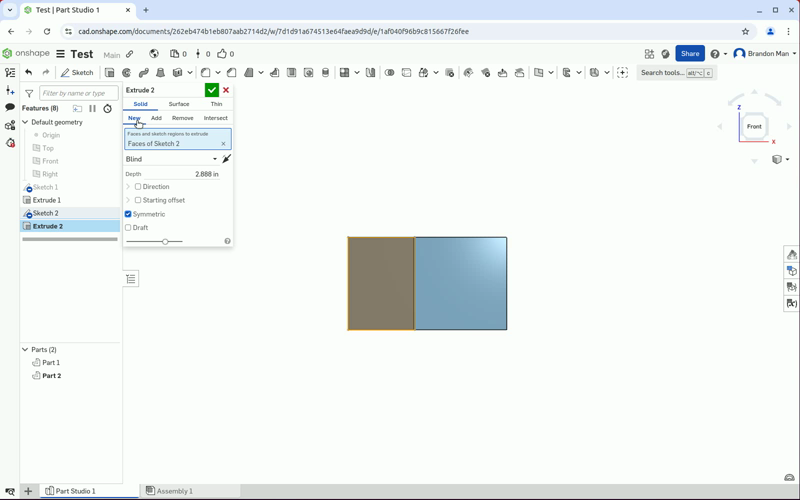
key(enter)
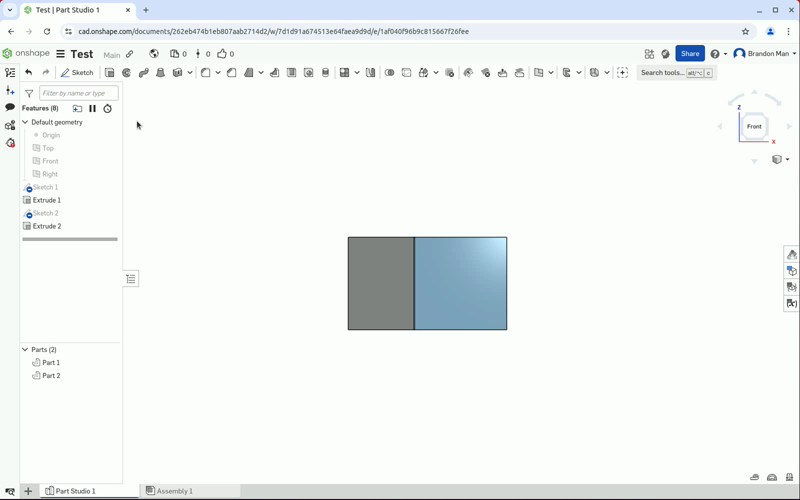
key(shift+h)
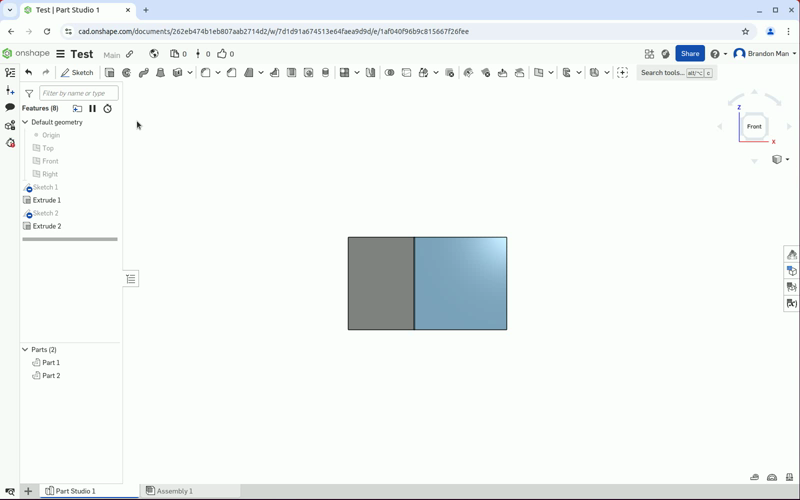
key(shift+h)
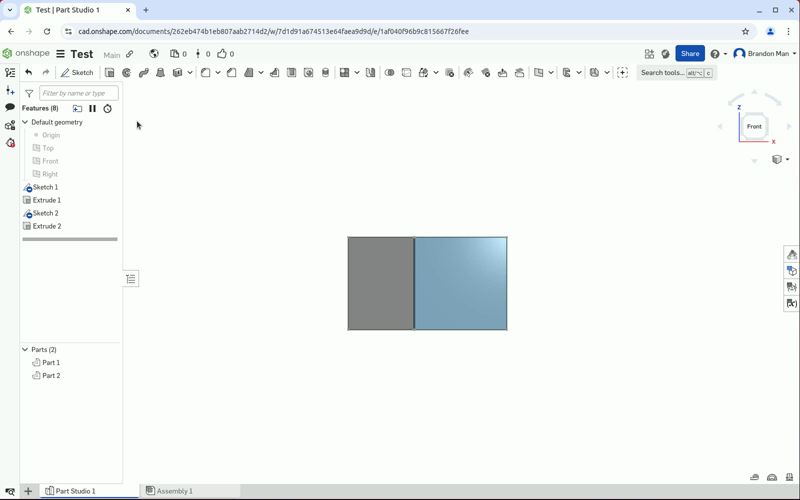
key(shift+7)
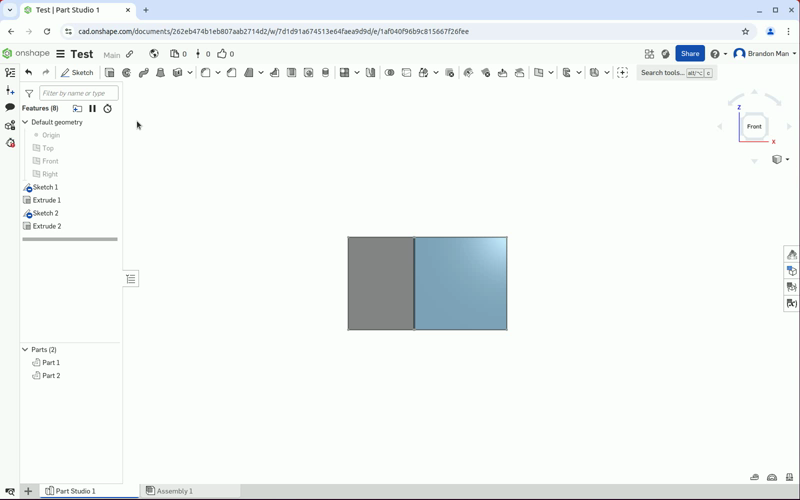
key(left, 2)
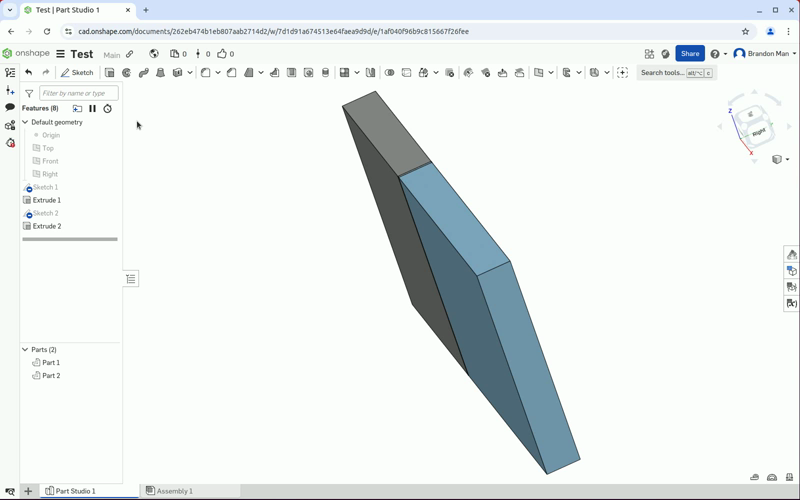
key(down, 2)
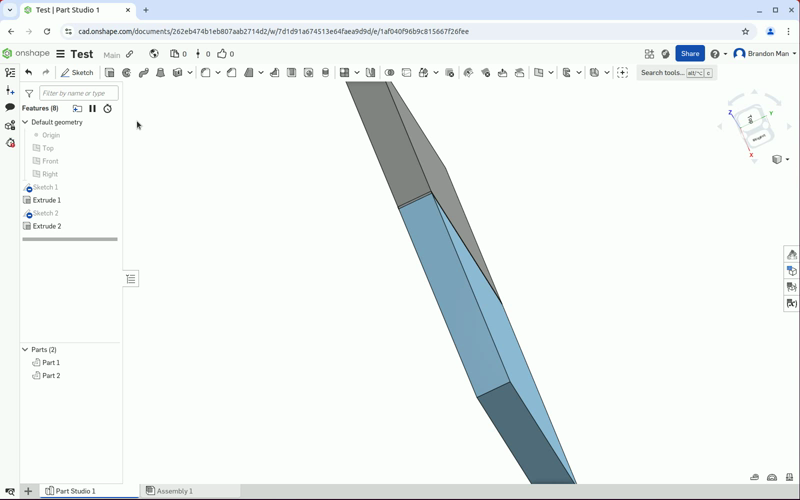
key(up, 2)
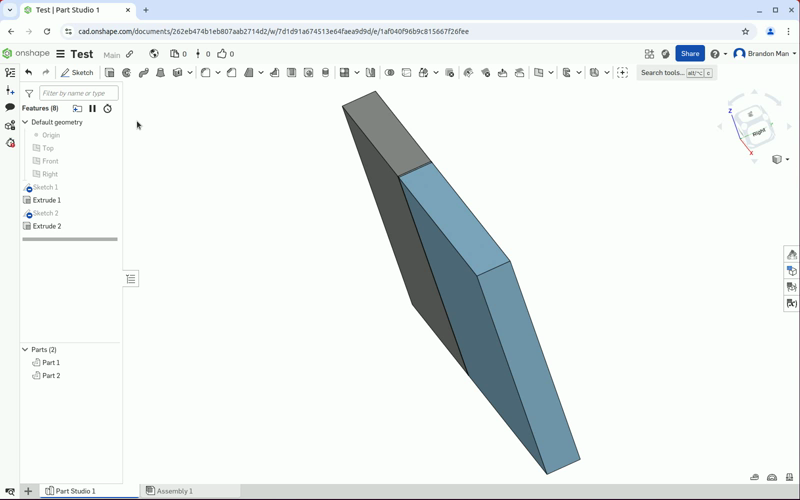
key(right, 2)
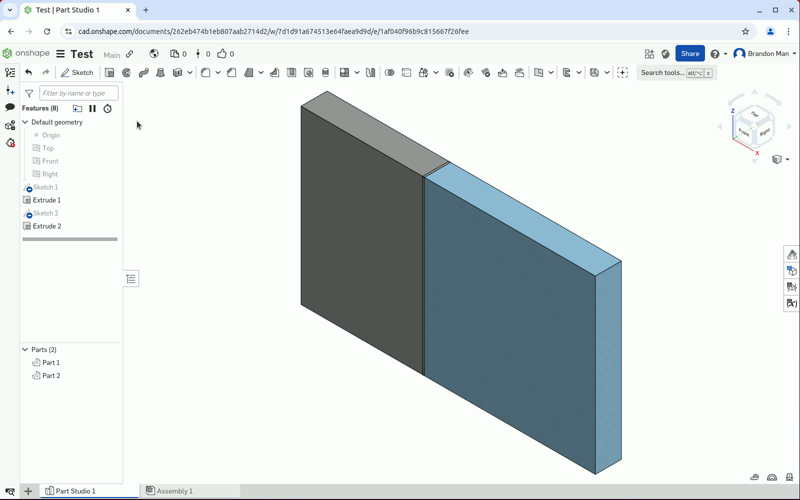
mouse_move(73, 189)
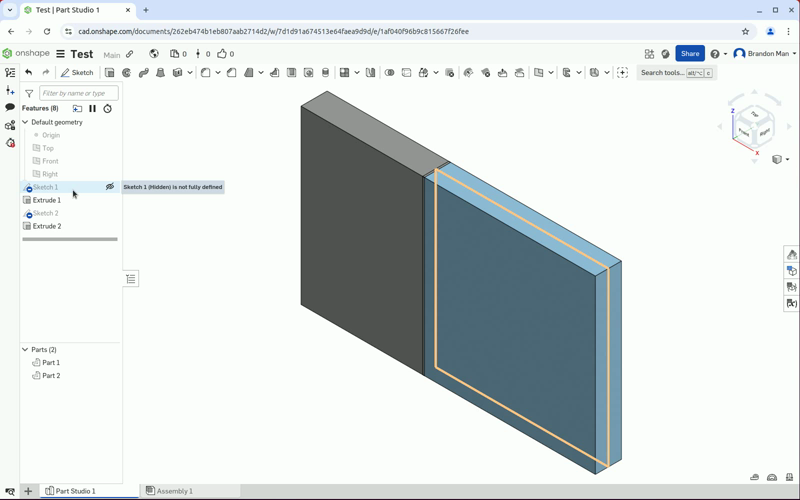
click(73, 189)